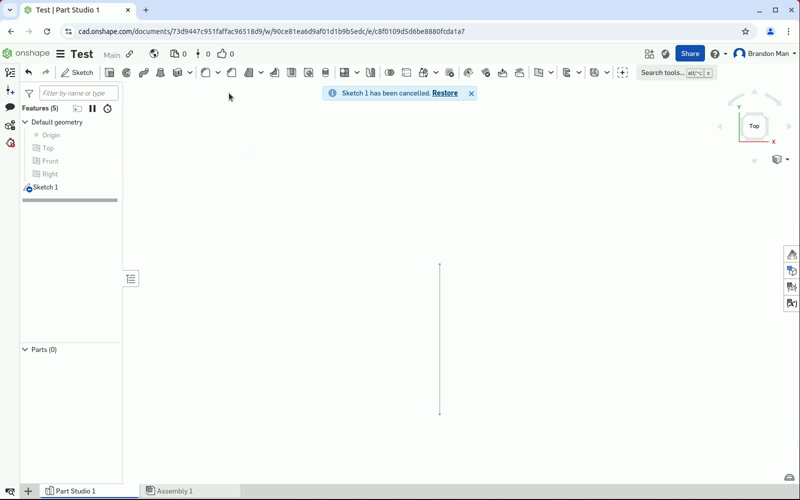
key(shift+h)
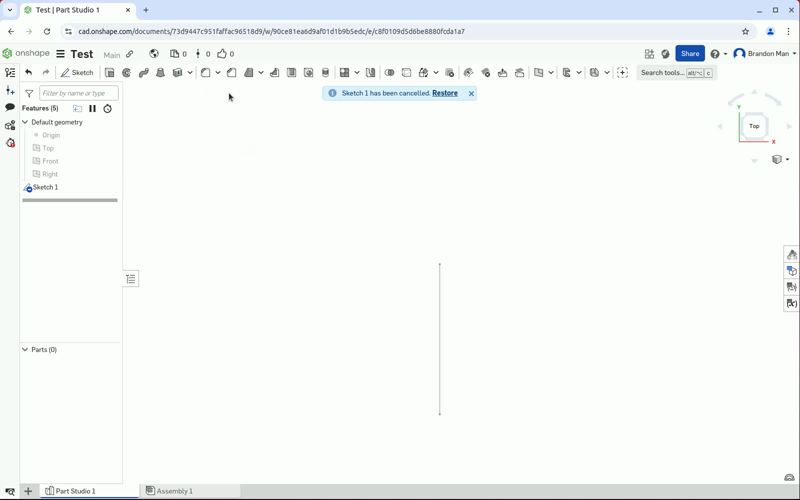
key(shift+s)
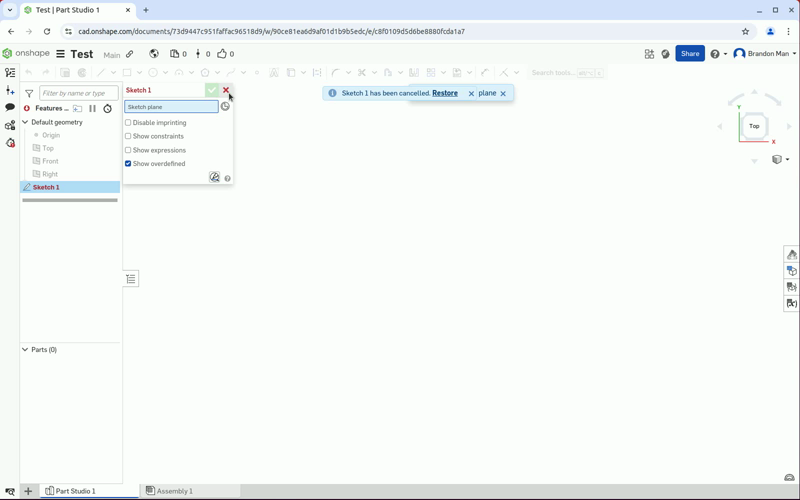
mouse_move(73, 150)
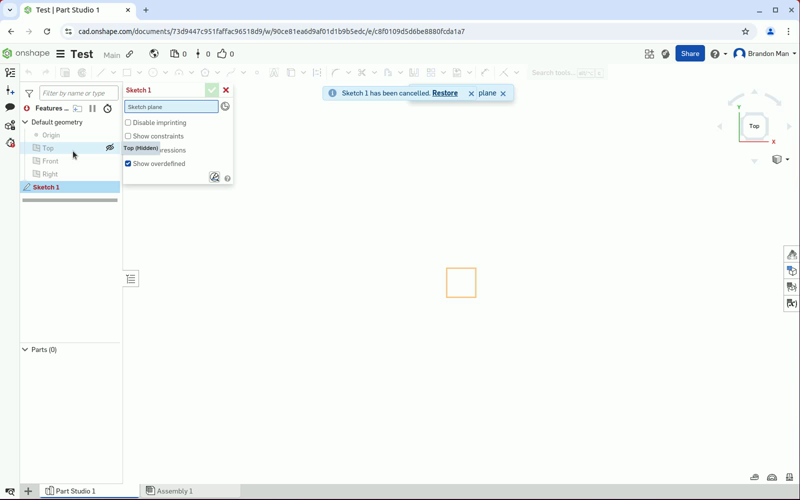
click(73, 150)
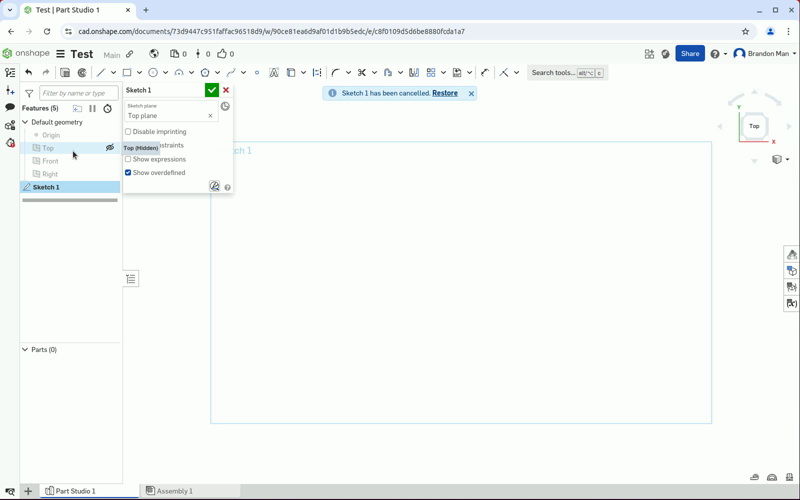
mouse_move(73, 352)
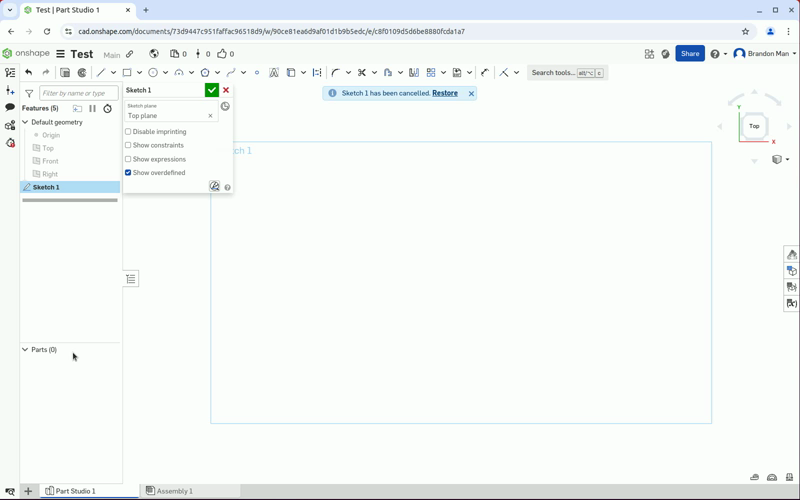
key(y)
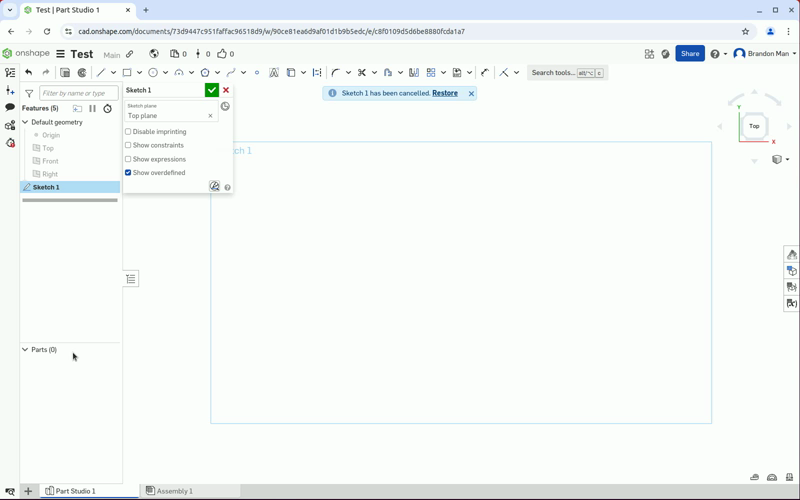
key(c)
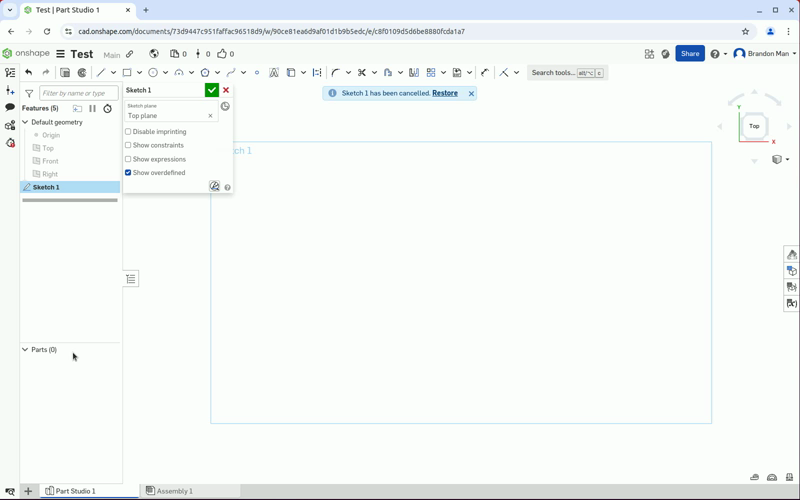
key_down(shift)
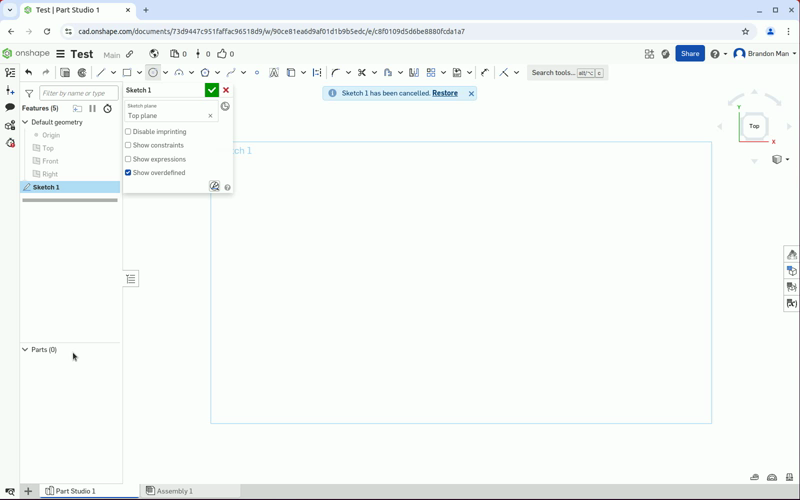
mouse_move(460, 282)
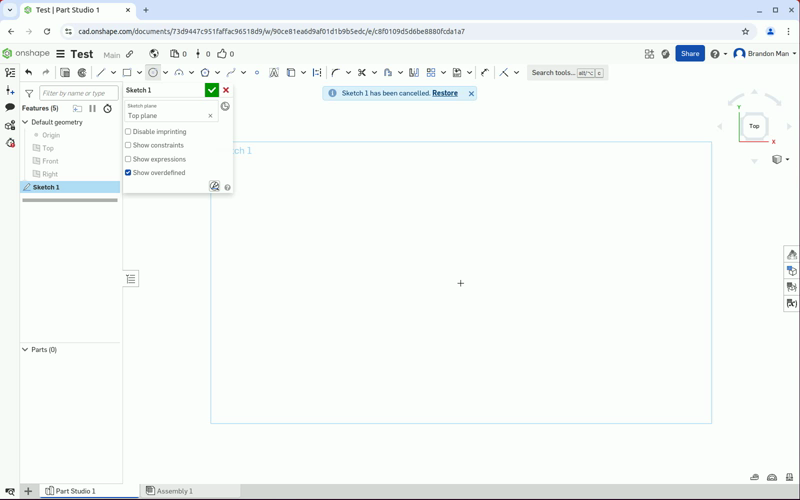
click(460, 282)
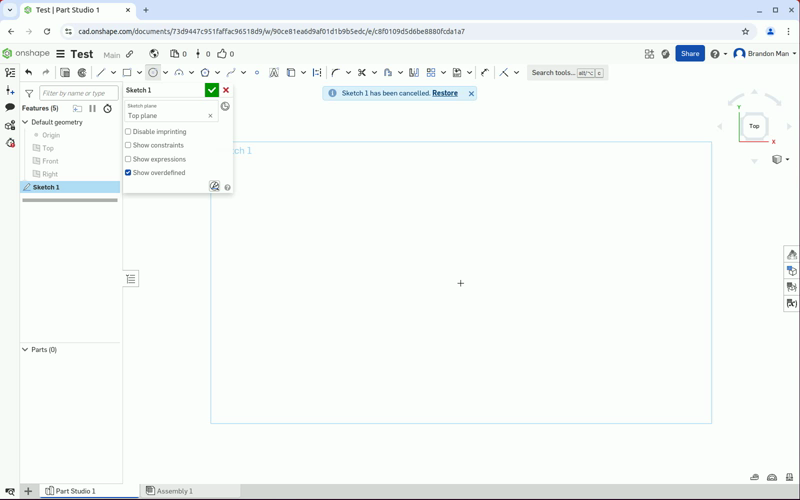
key_up(shift)
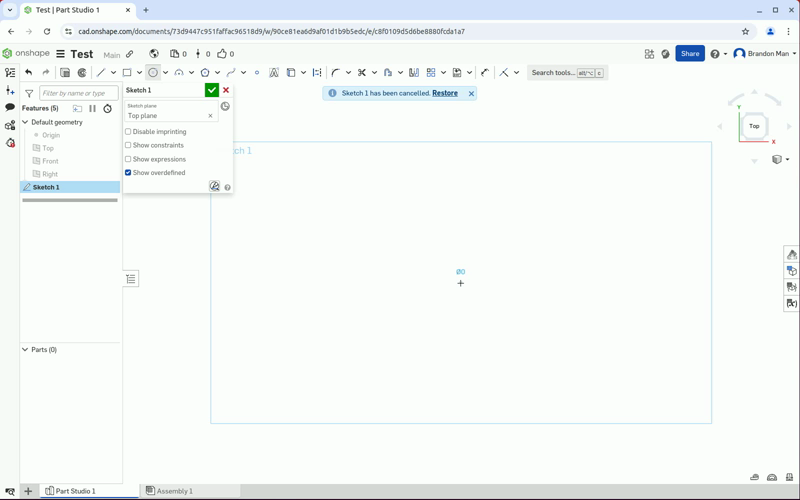
mouse_move(483, 282)
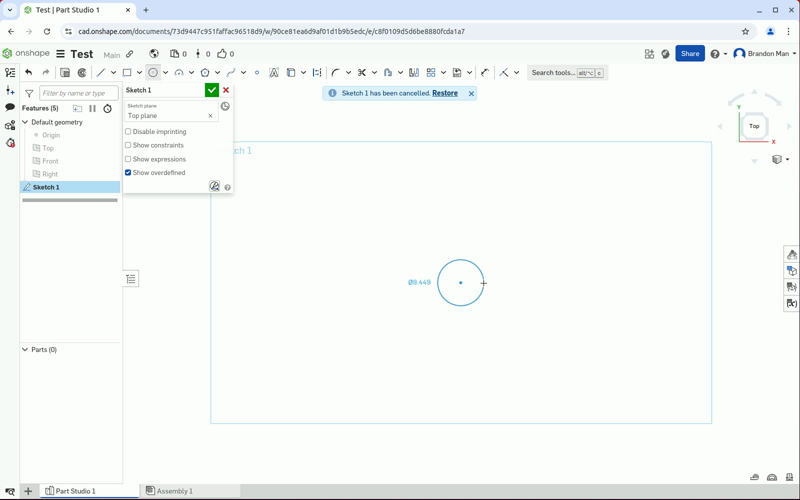
click(483, 282)
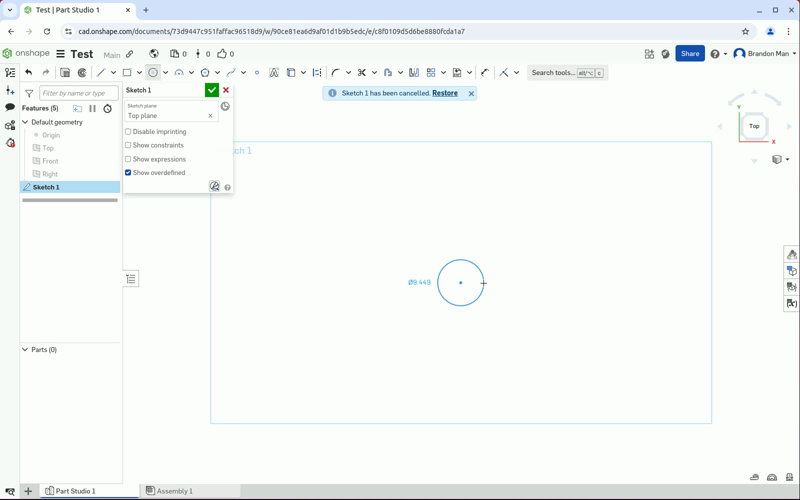
key(esc)
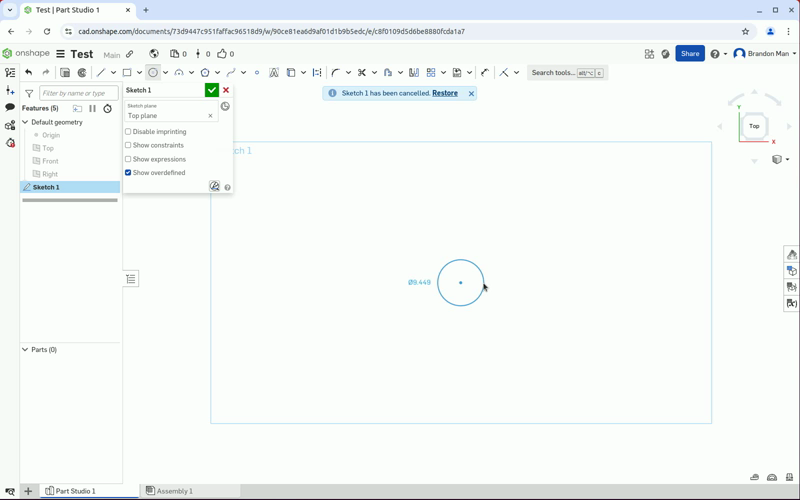
key(c)
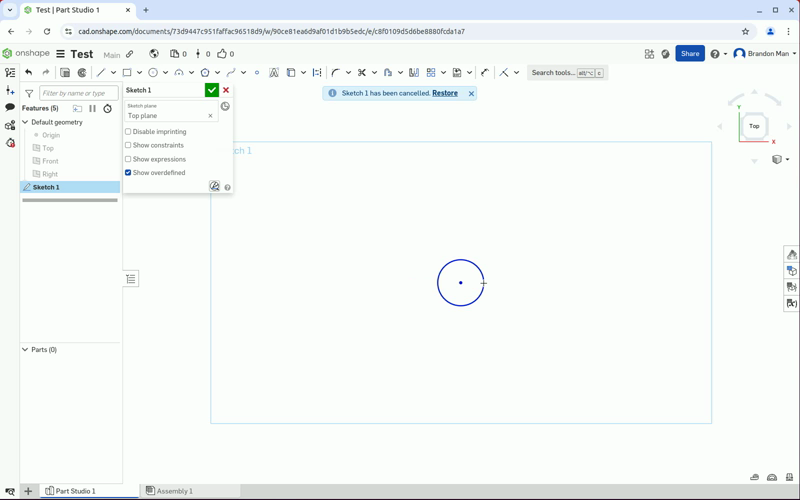
key_down(shift)
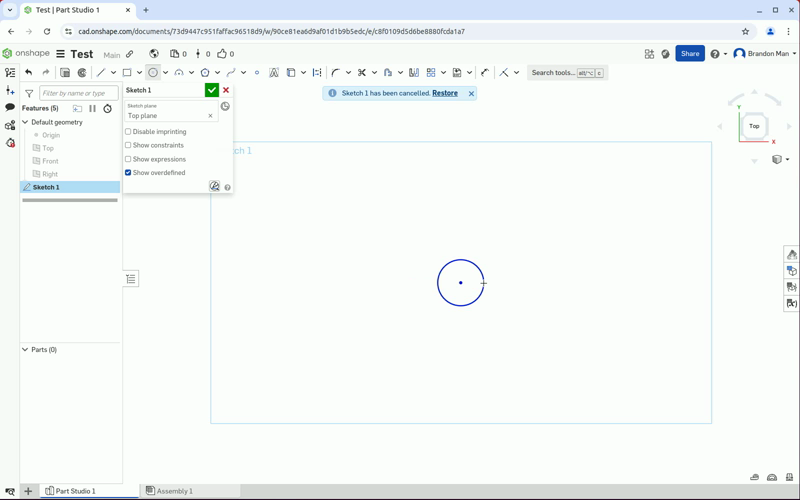
mouse_move(460, 282)
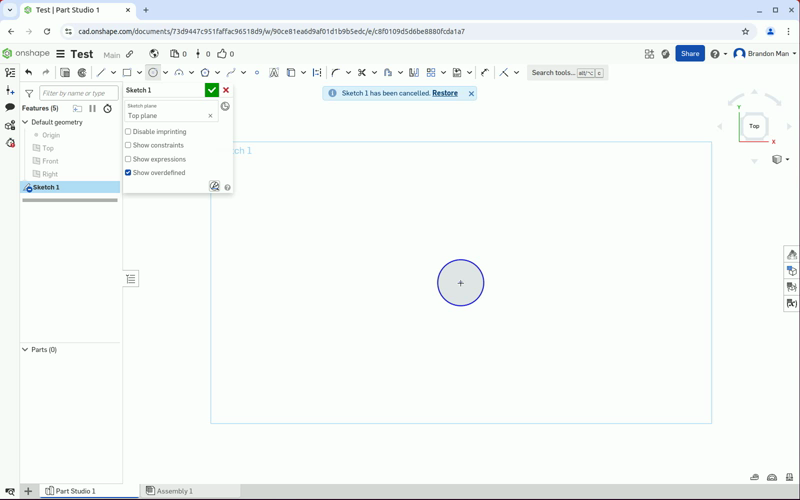
click(460, 282)
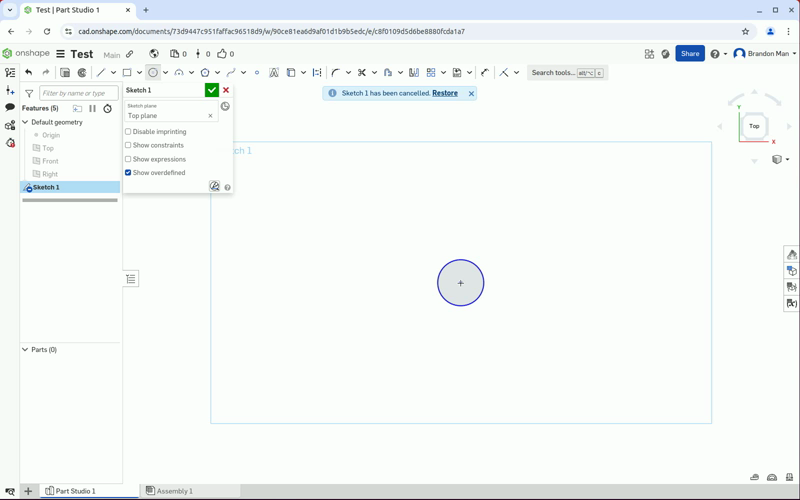
key_up(shift)
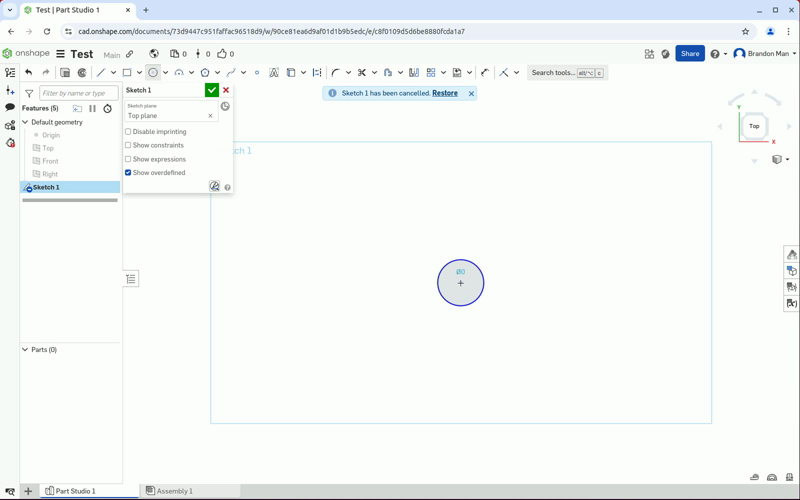
mouse_move(474, 282)
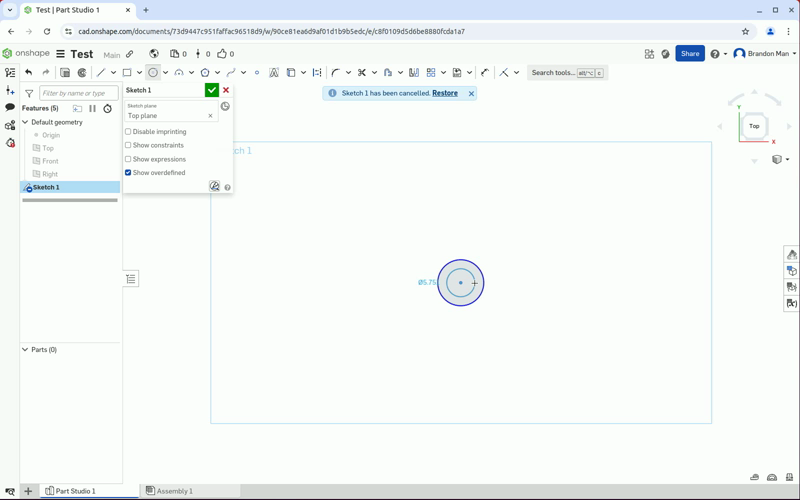
click(474, 282)
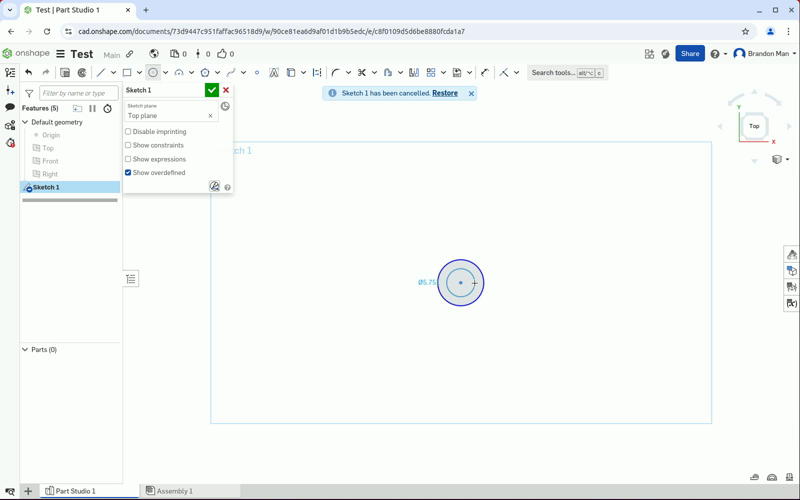
key(esc)
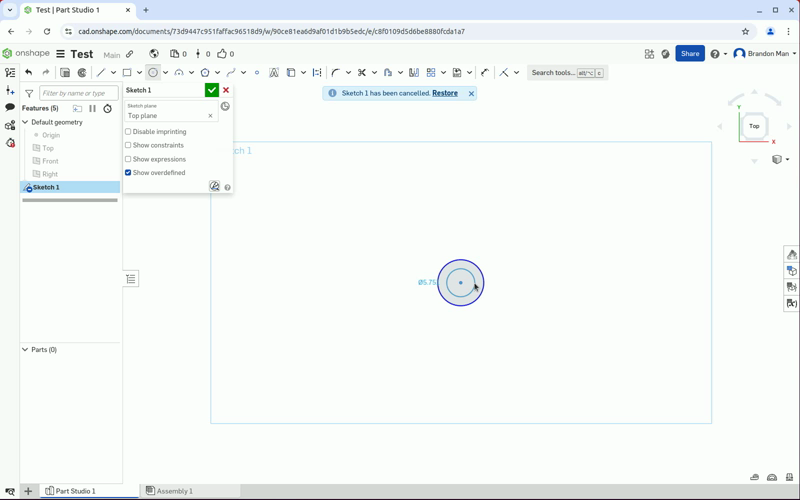
mouse_move(470, 294)
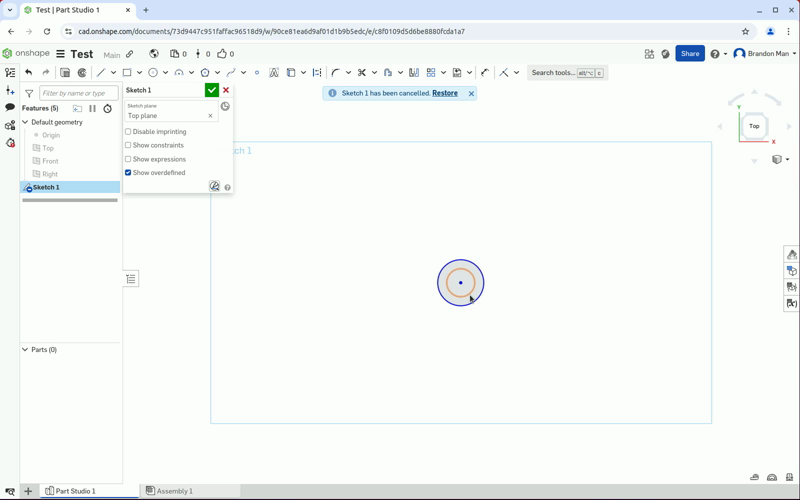
scroll(6)
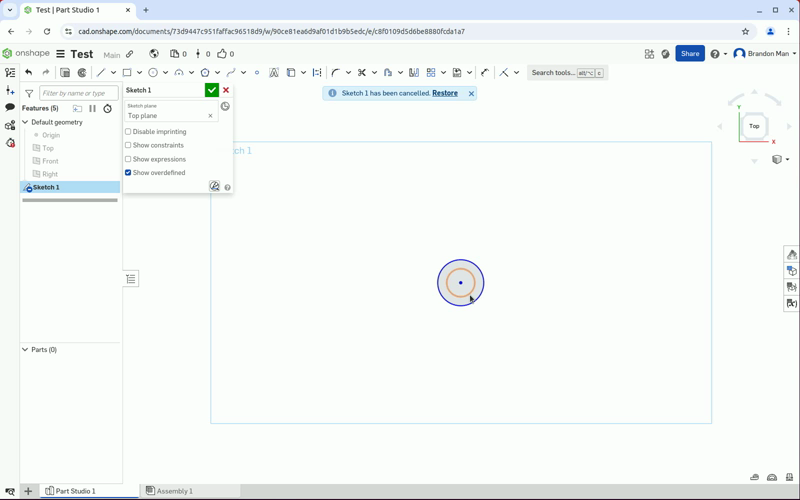
scroll(6)
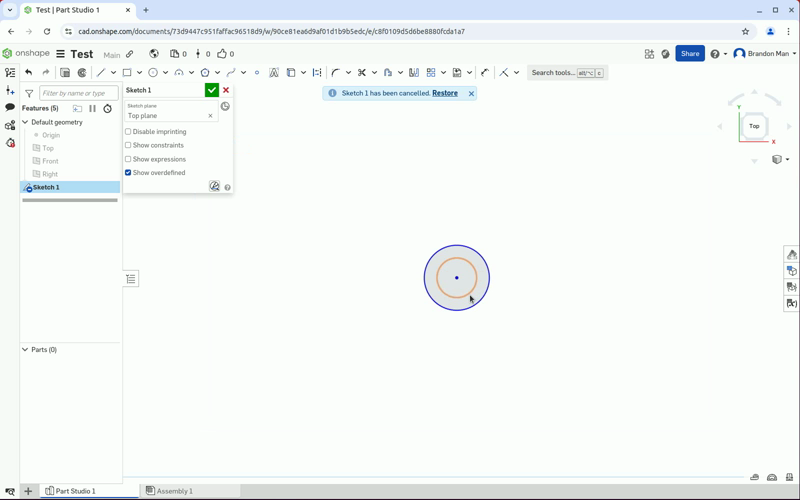
scroll(6)
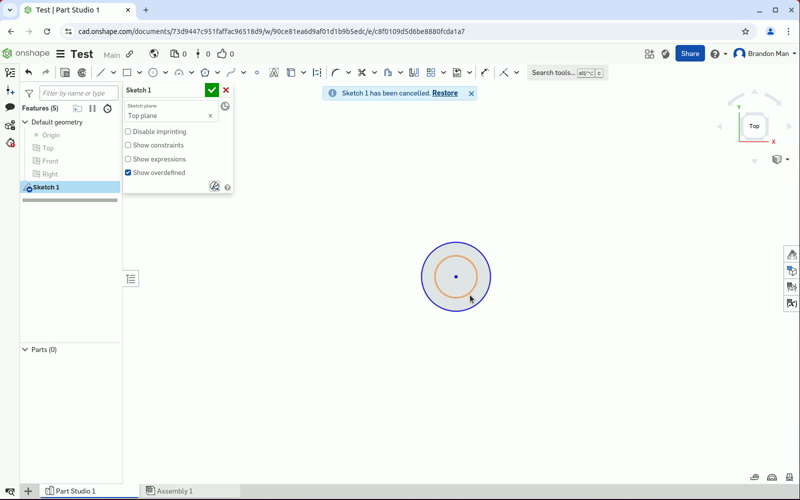
scroll(6)
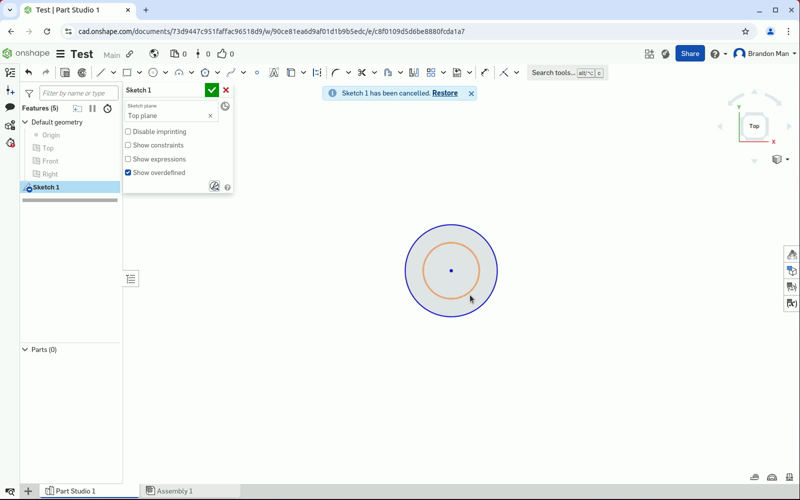
scroll(6)
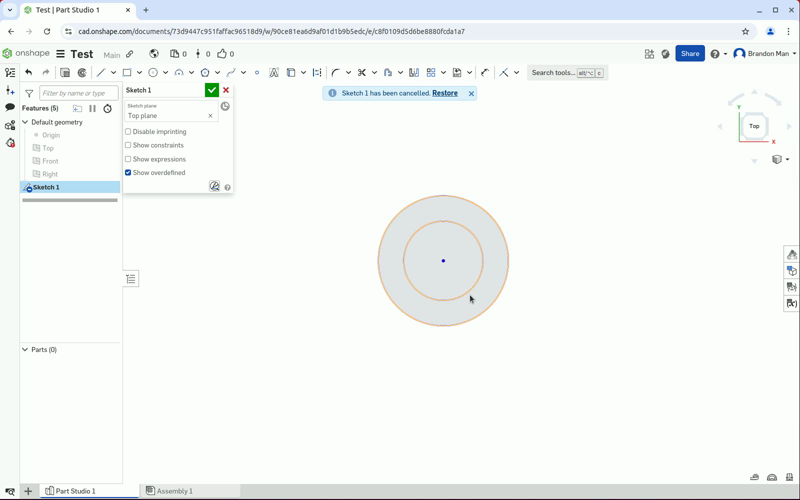
scroll(6)
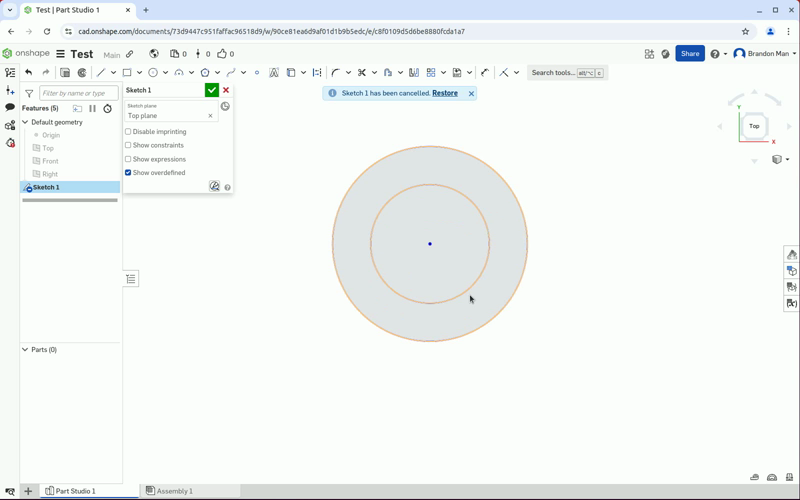
scroll(6)
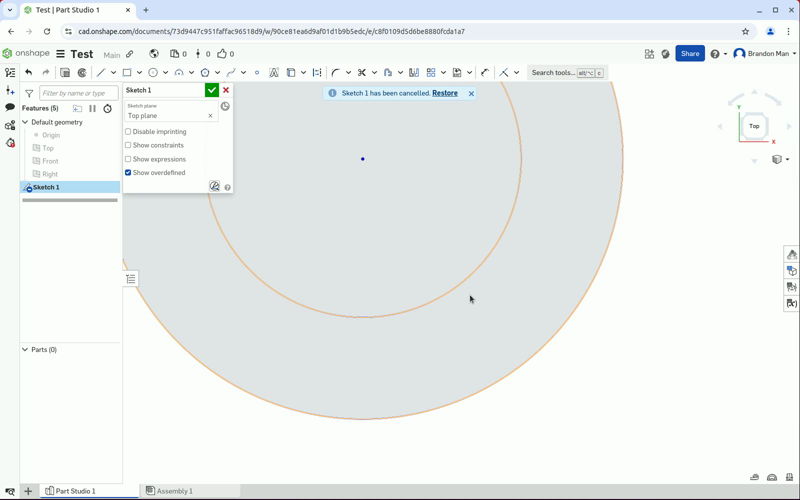
click(470, 294)
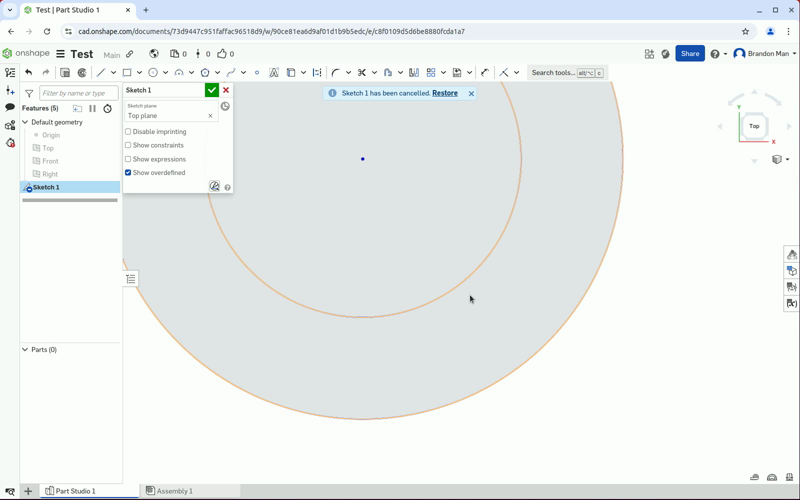
scroll(-6)
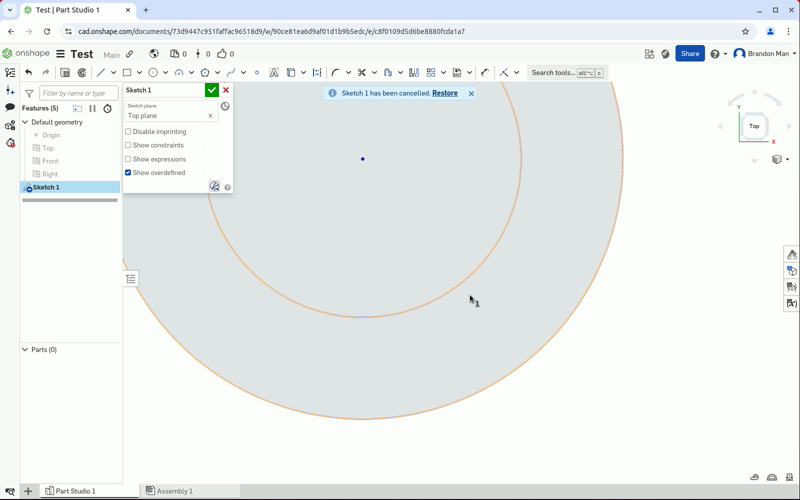
scroll(-6)
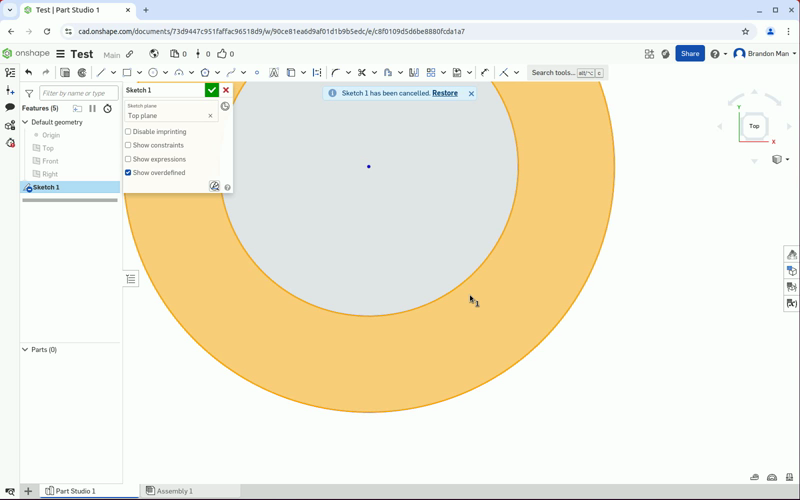
scroll(-6)
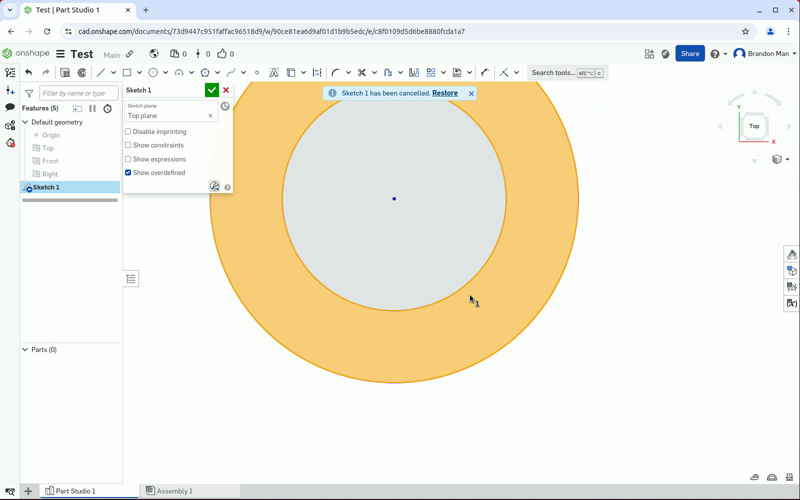
scroll(-6)
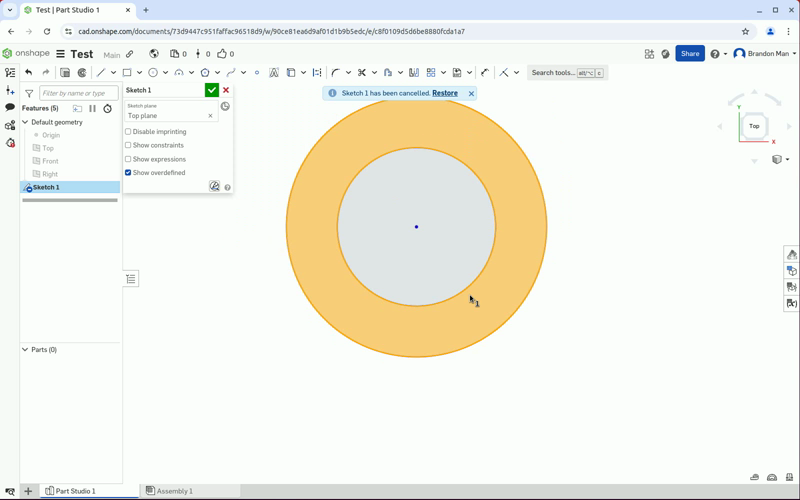
scroll(-6)
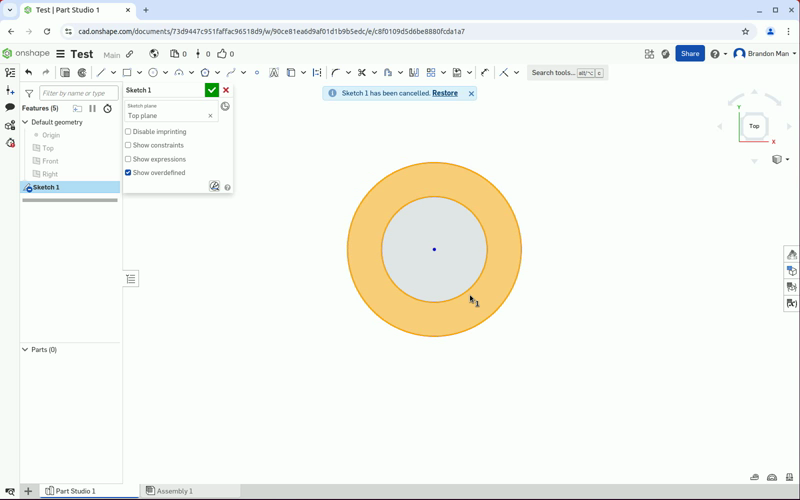
scroll(-6)
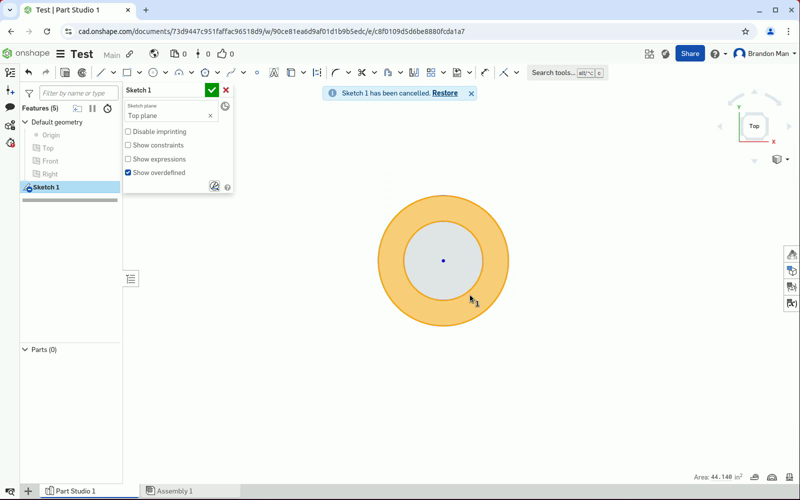
scroll(-6)
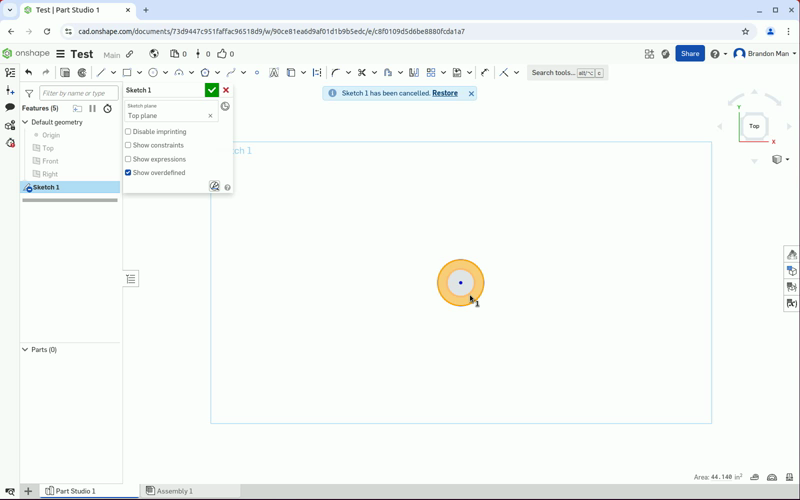
mouse_move(73, 352)
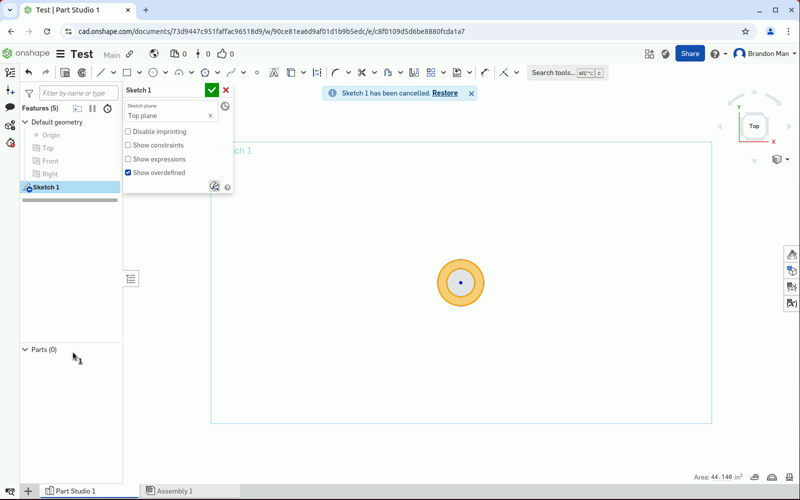
key(shift+y)
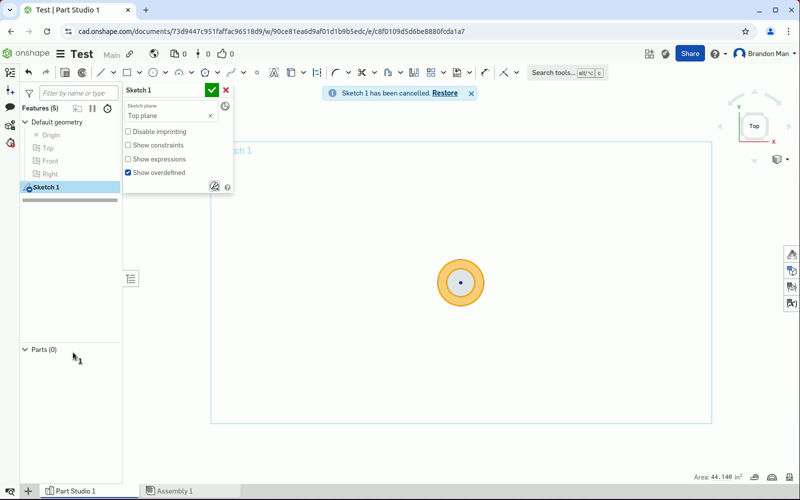
key(shift+e)
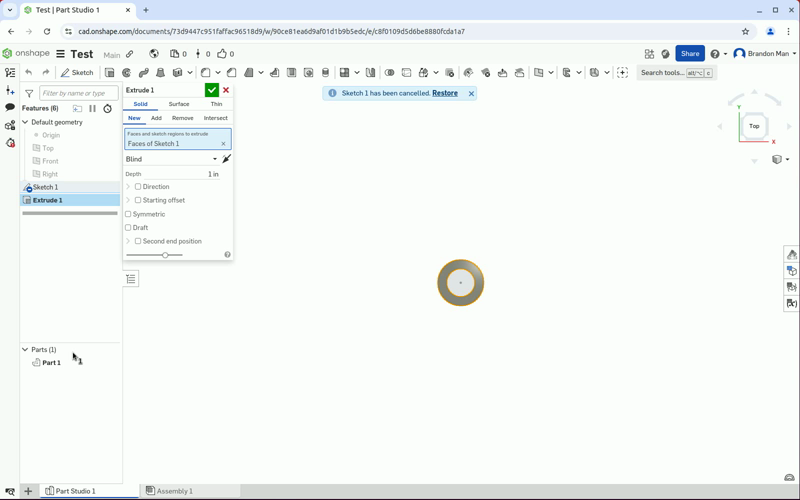
mouse_move(143, 106)
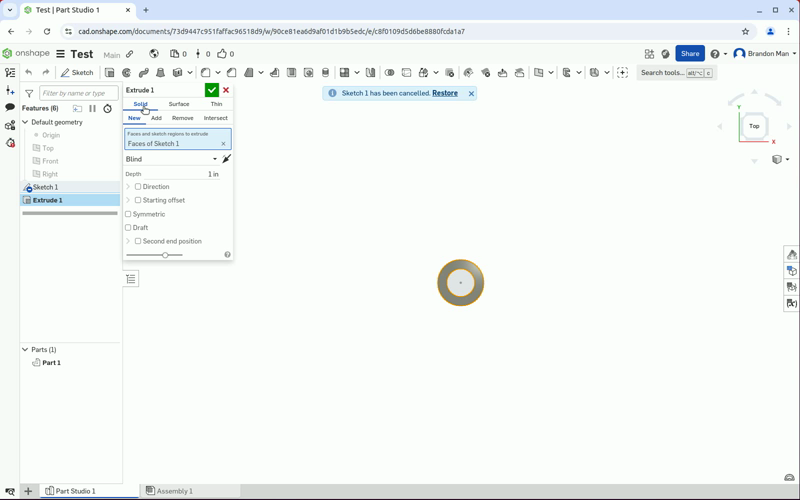
click(143, 106)
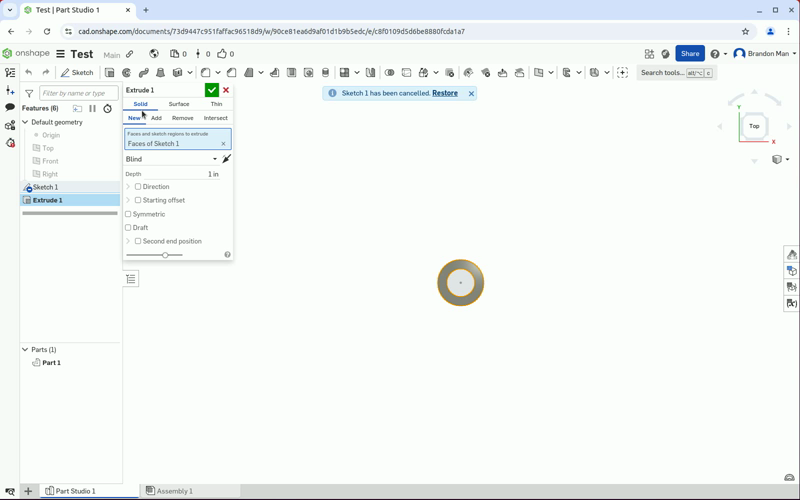
mouse_move(137, 120)
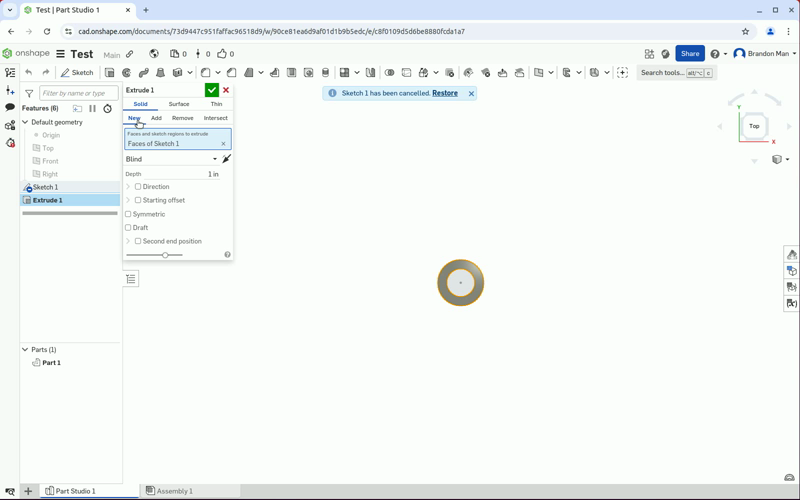
click(137, 120)
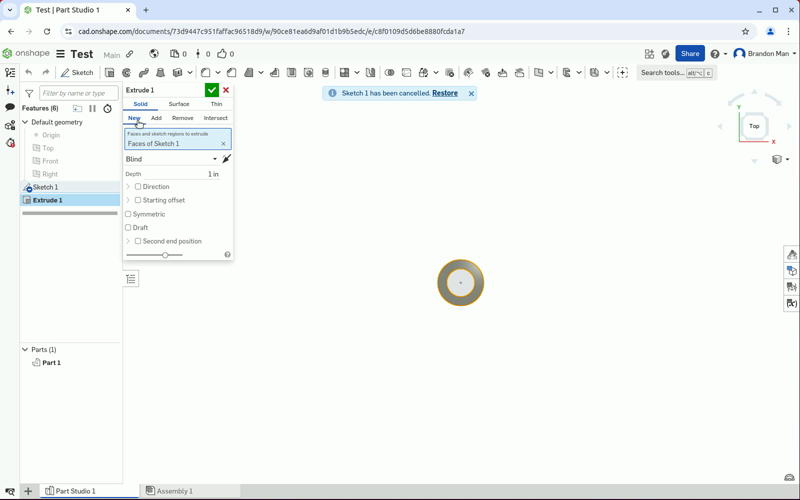
key(tab, 4)
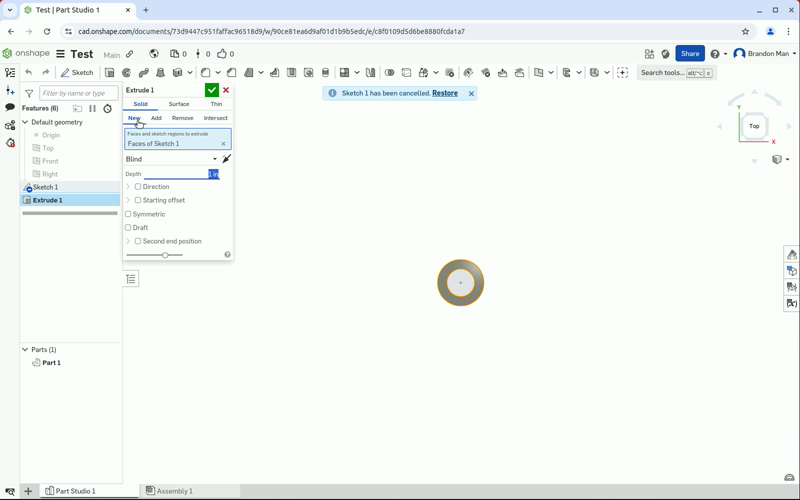
text(9.147)
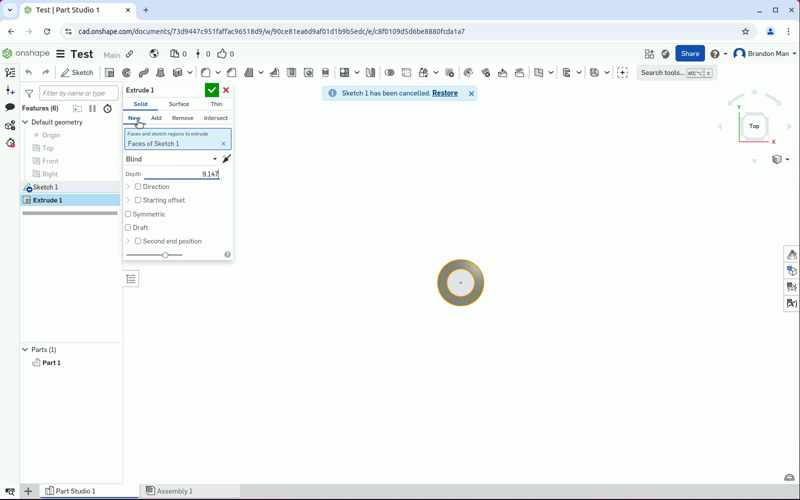
key(enter)
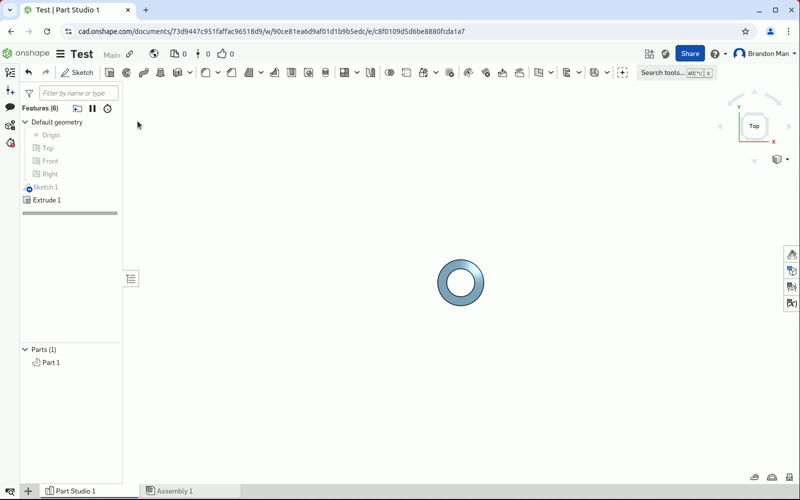
key(shift+h)
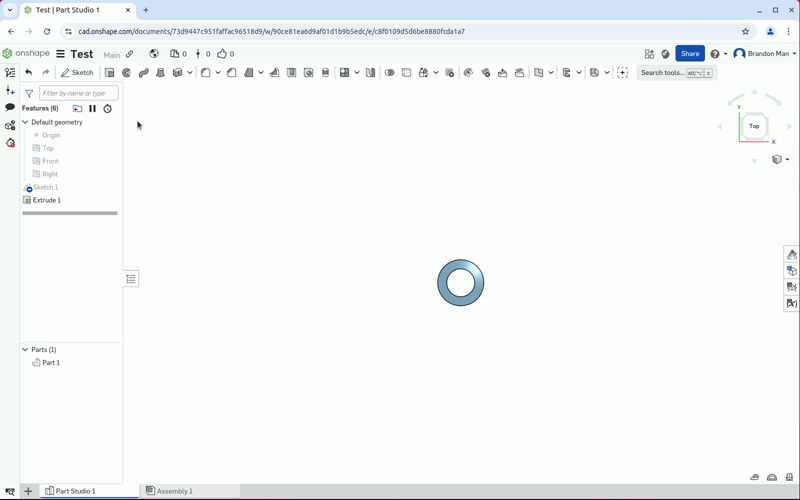
key(shift+h)
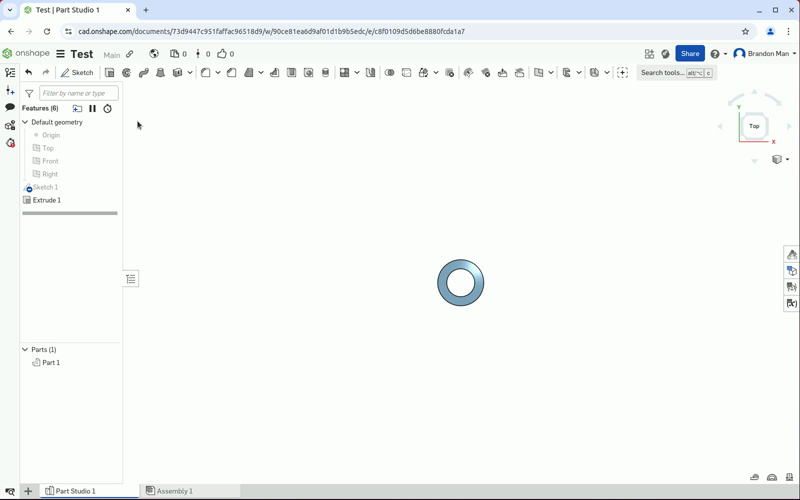
mouse_move(73, 189)
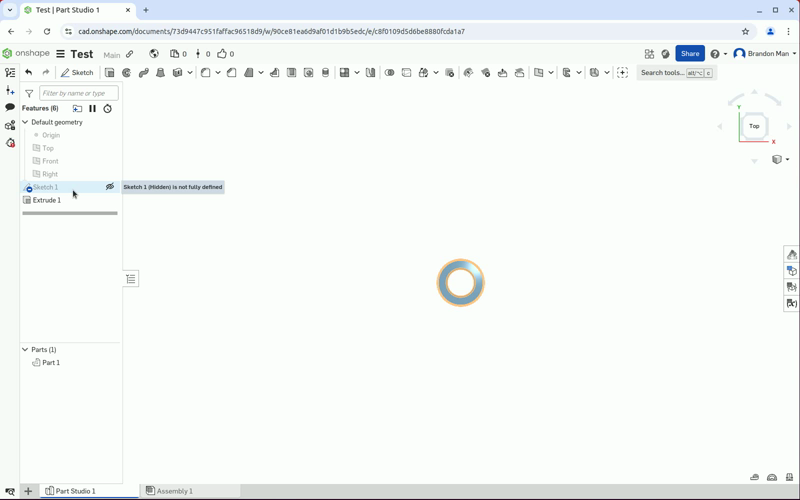
click(73, 189)
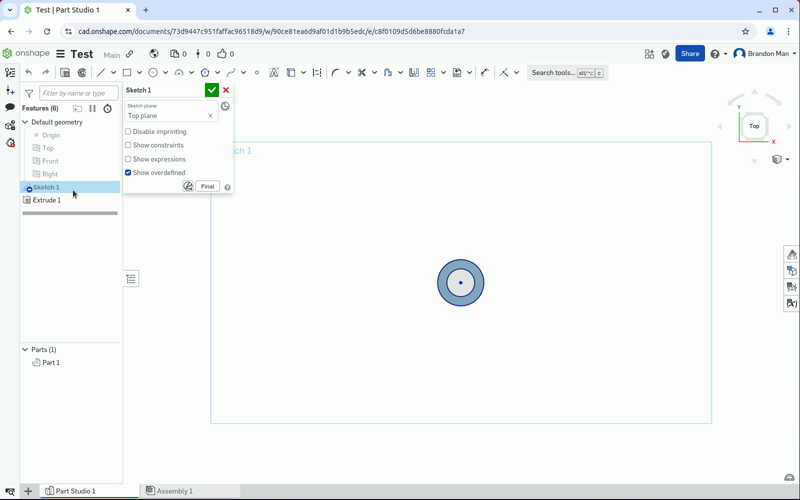
mouse_move(229, 92)
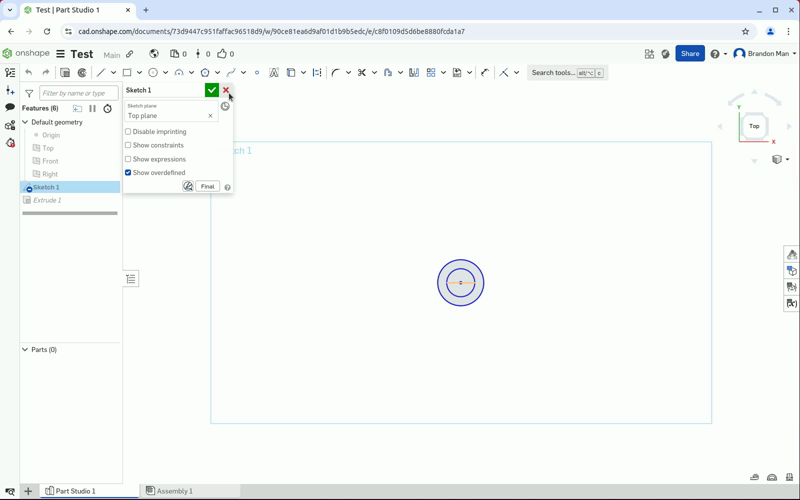
click(229, 92)
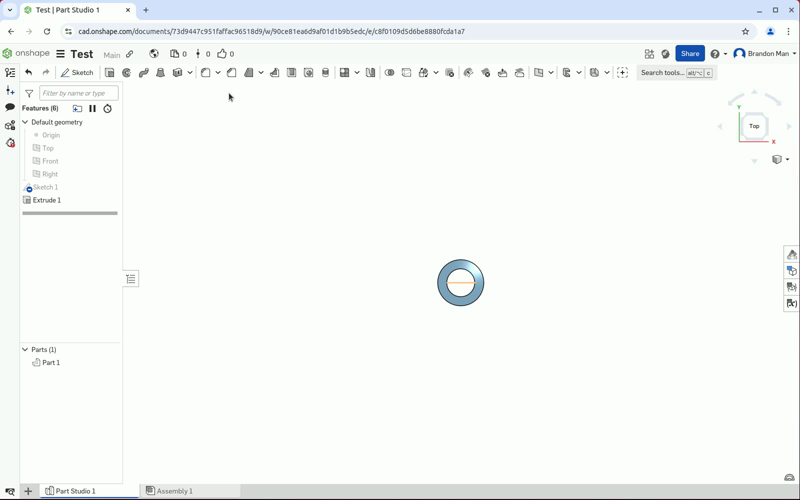
mouse_move(541, 75)
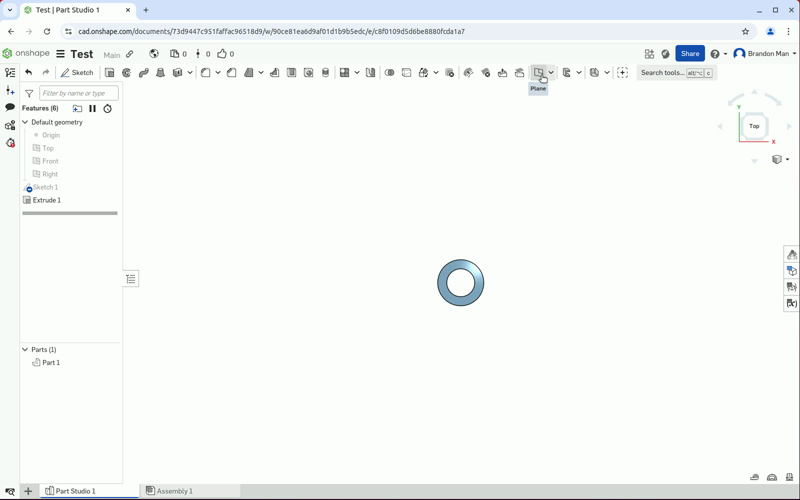
click(541, 75)
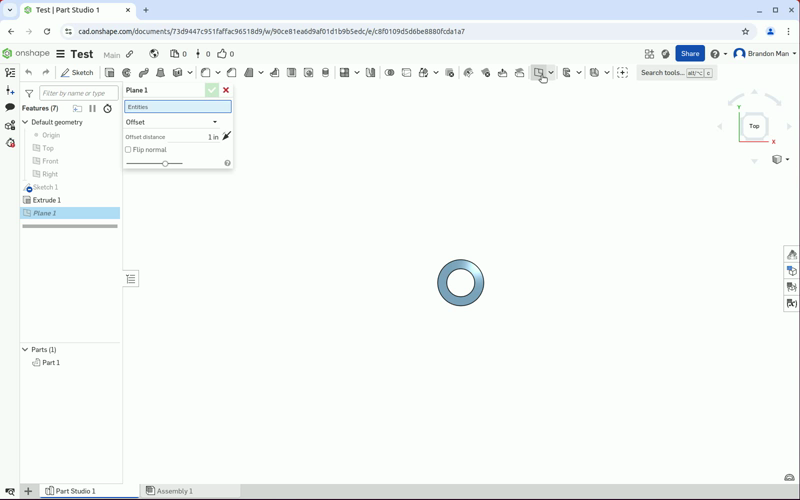
mouse_move(73, 150)
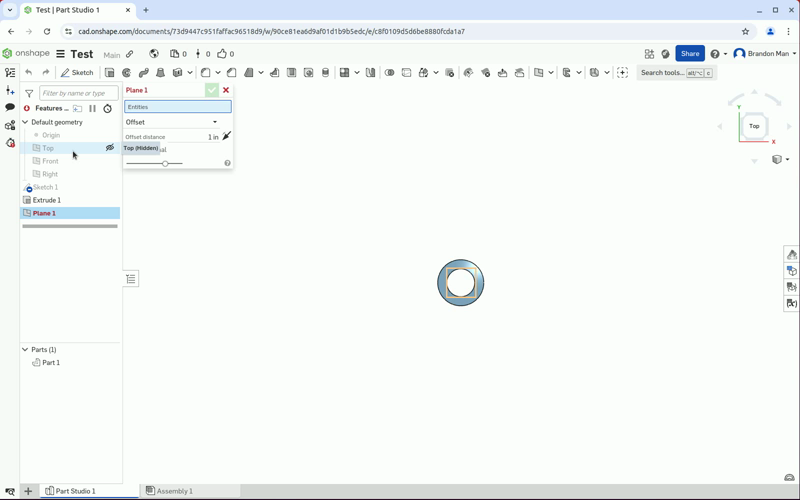
click(73, 150)
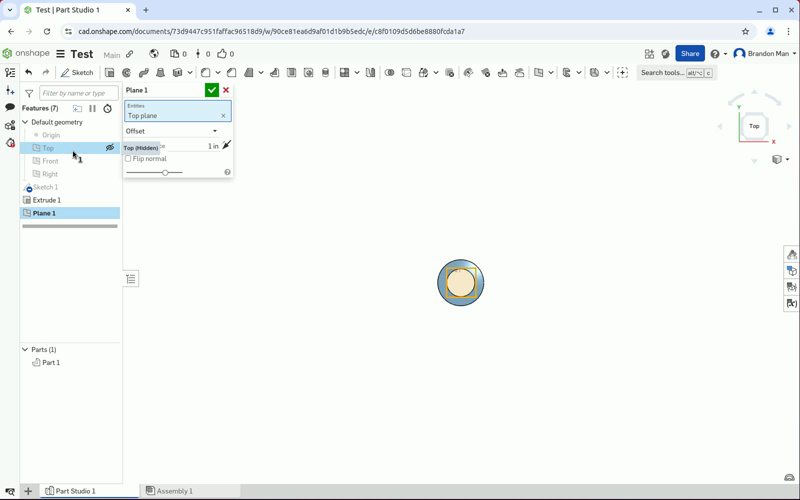
key(tab, 2)
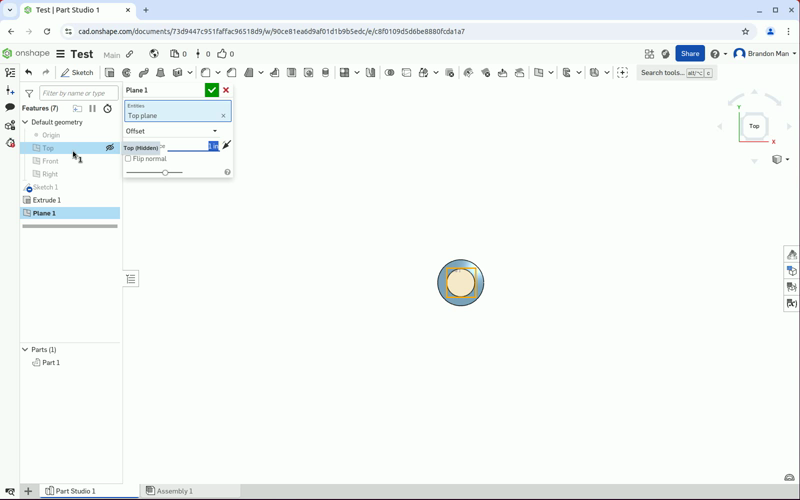
text(9.151)
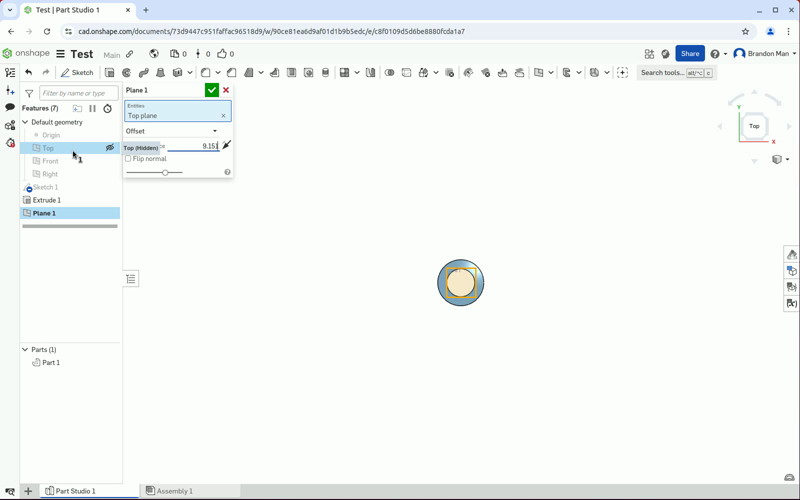
key(enter, 2)
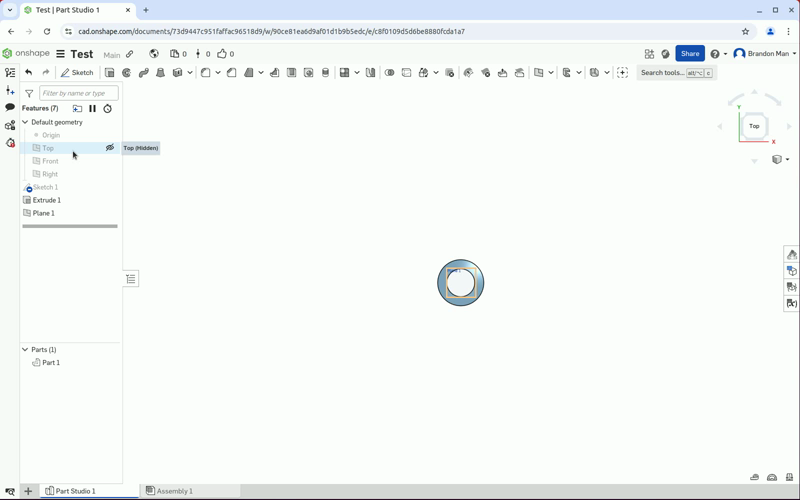
key(shift+s)
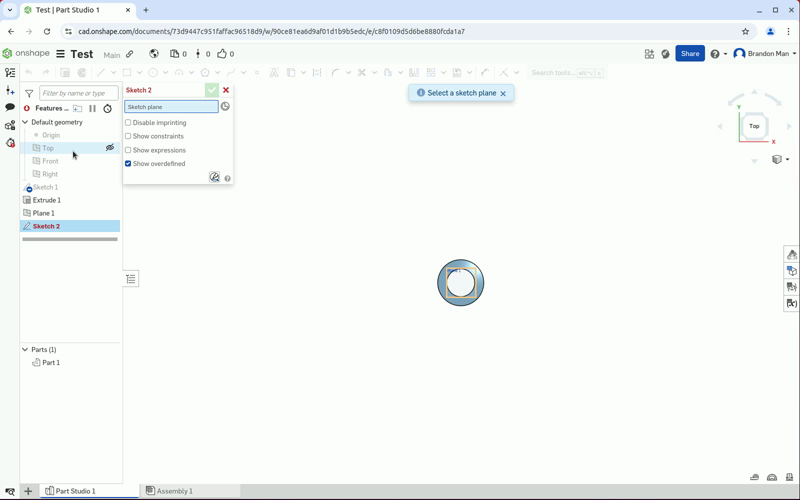
mouse_move(73, 215)
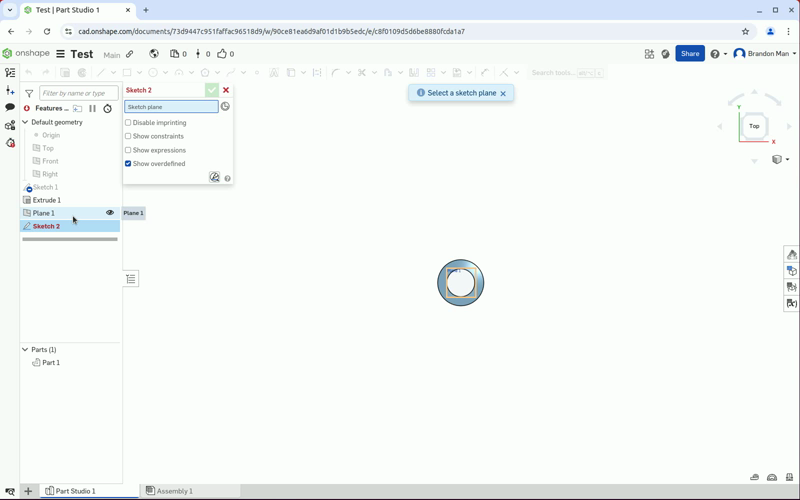
click(73, 215)
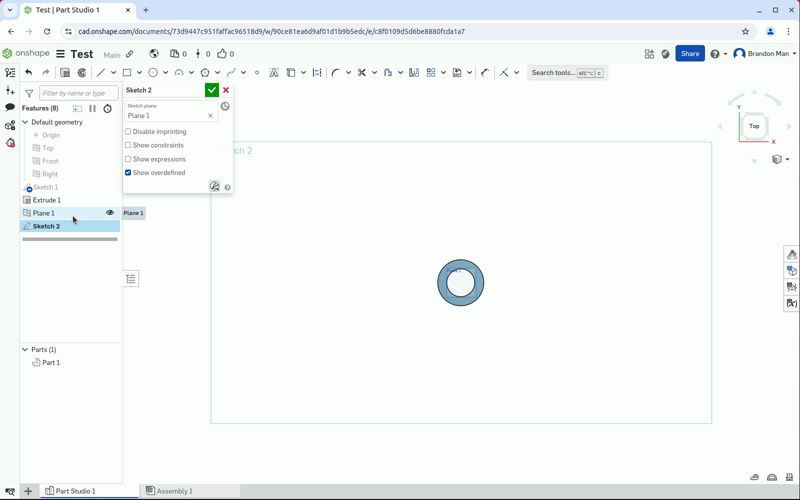
mouse_move(73, 352)
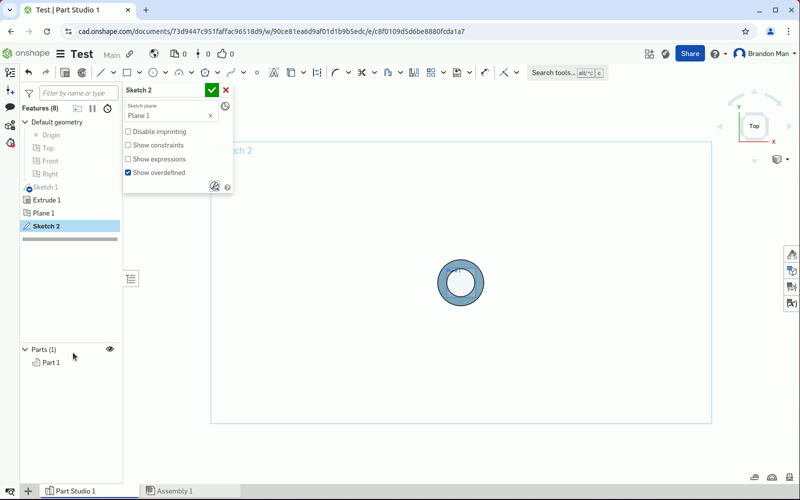
key(y)
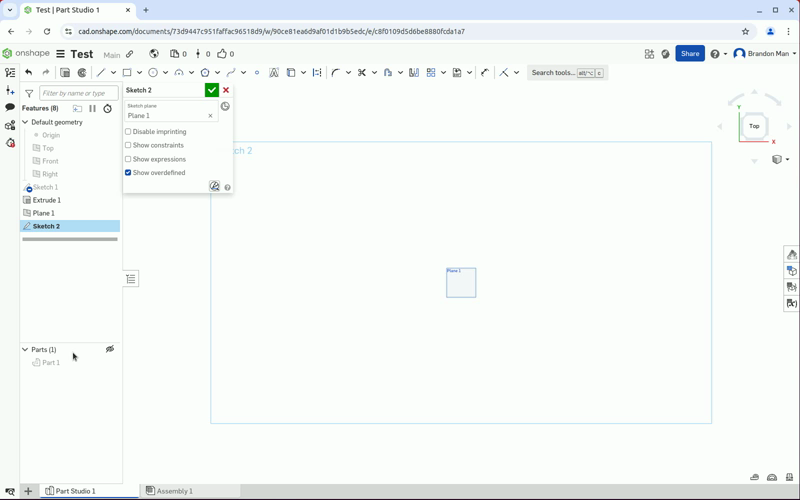
key(c)
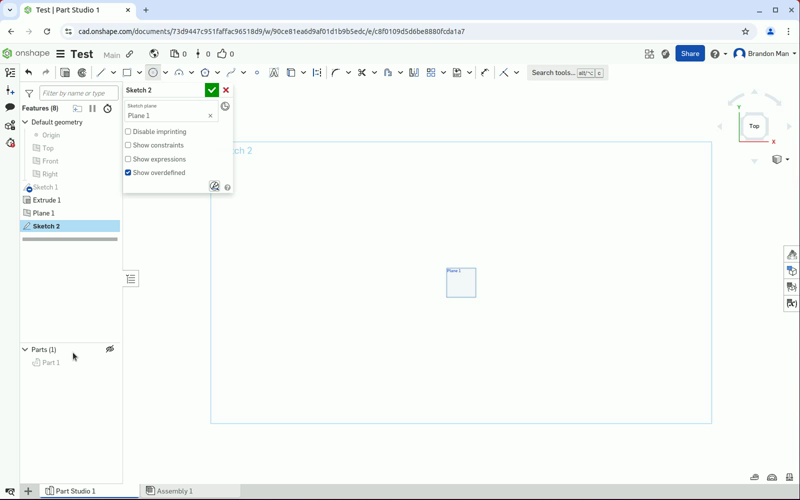
key_down(shift)
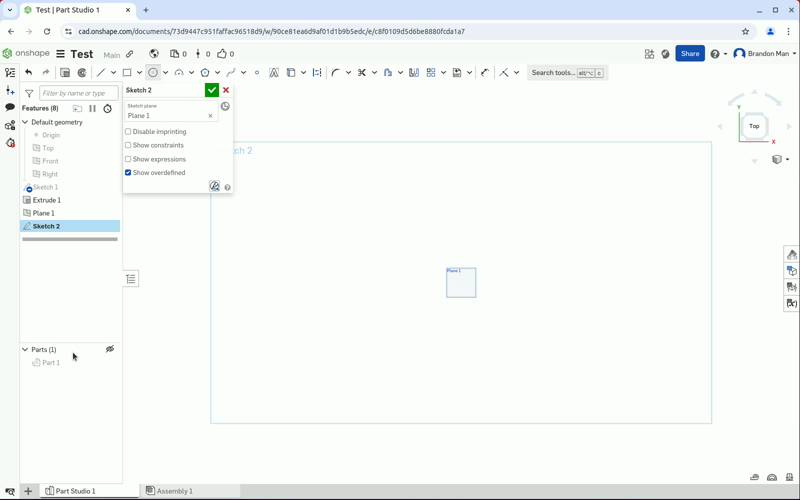
mouse_move(461, 282)
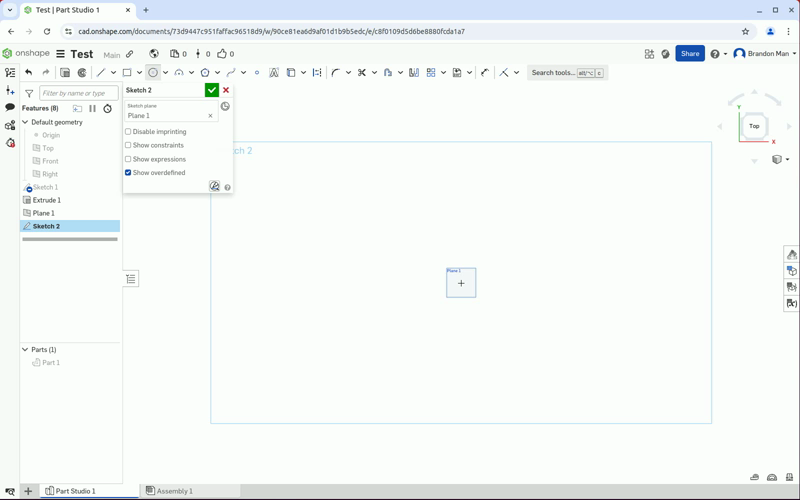
click(461, 282)
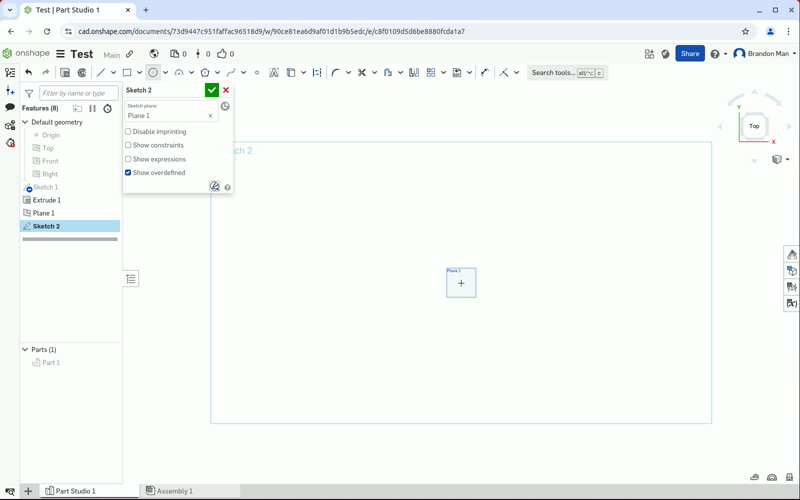
key_up(shift)
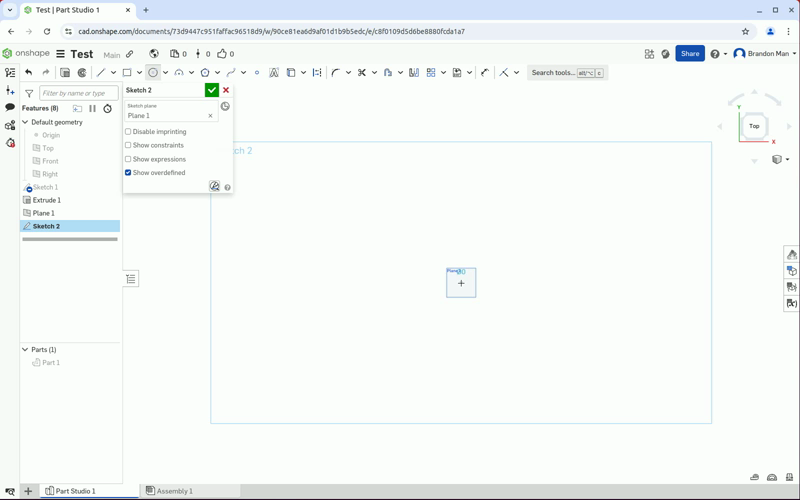
mouse_move(484, 282)
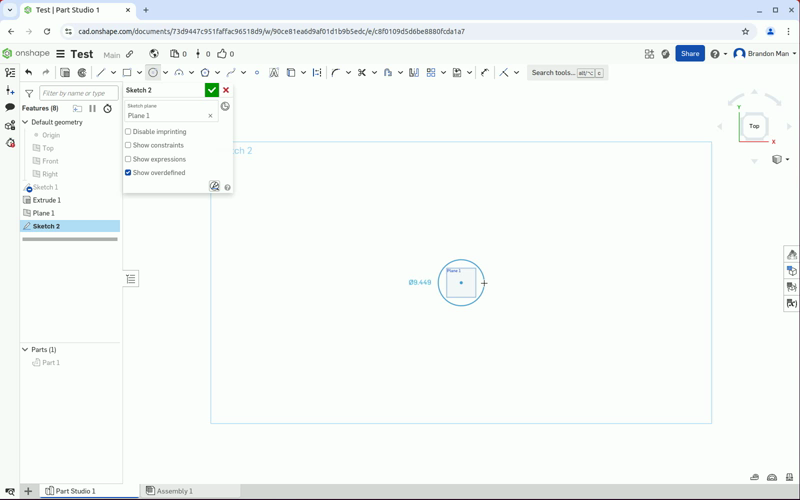
click(484, 282)
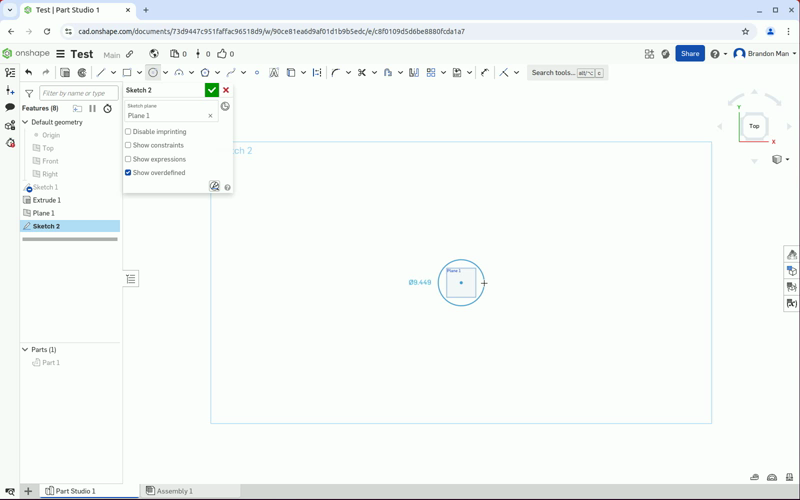
key(esc)
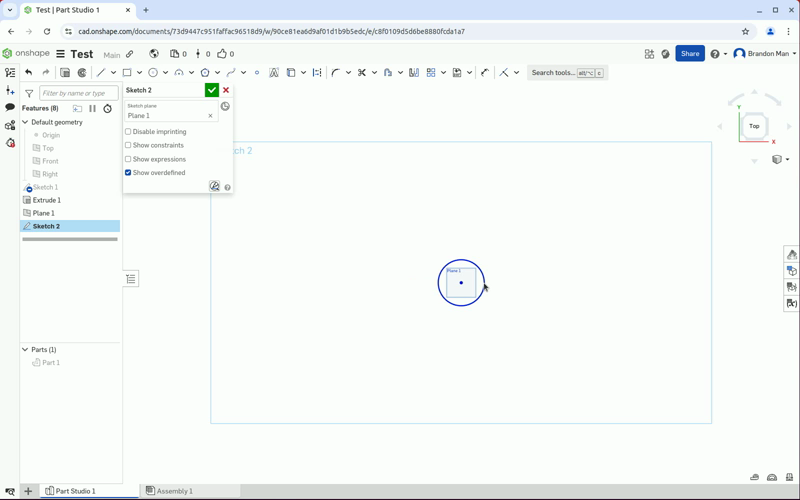
key(c)
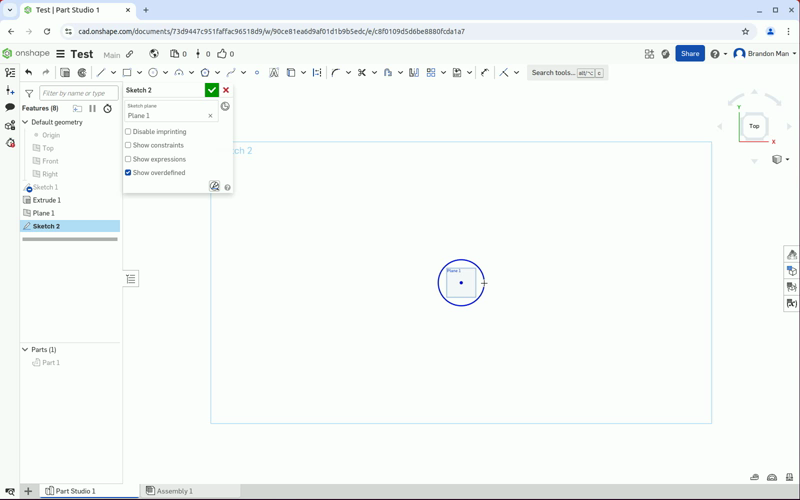
key_down(shift)
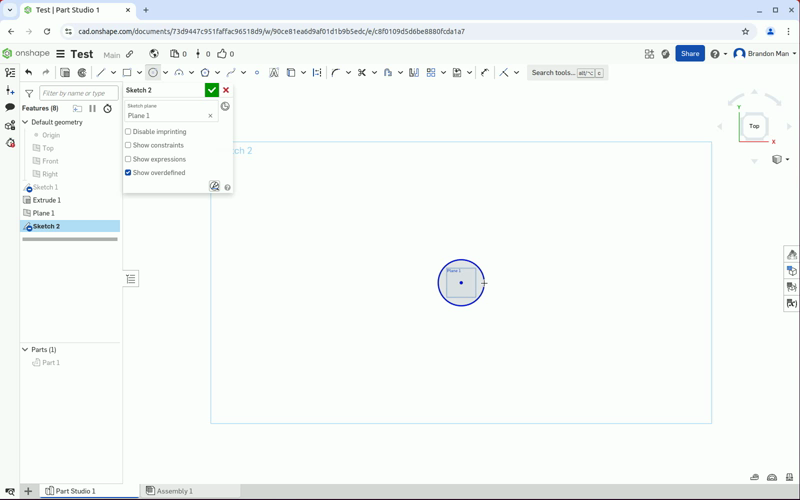
mouse_move(461, 282)
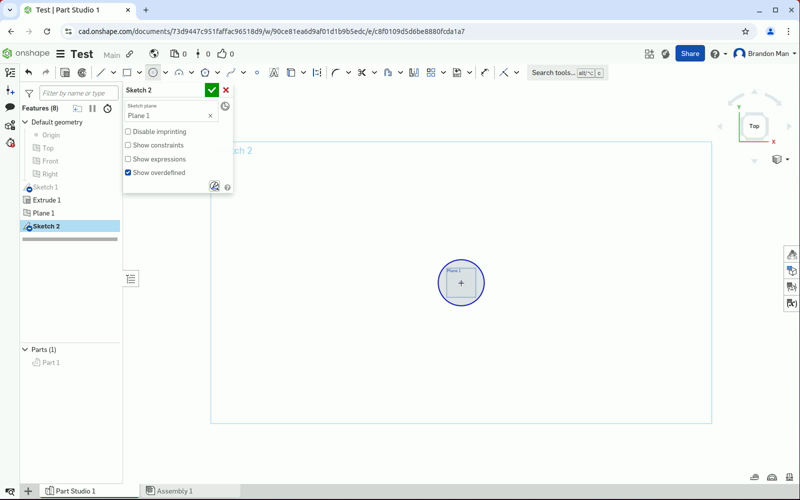
click(461, 282)
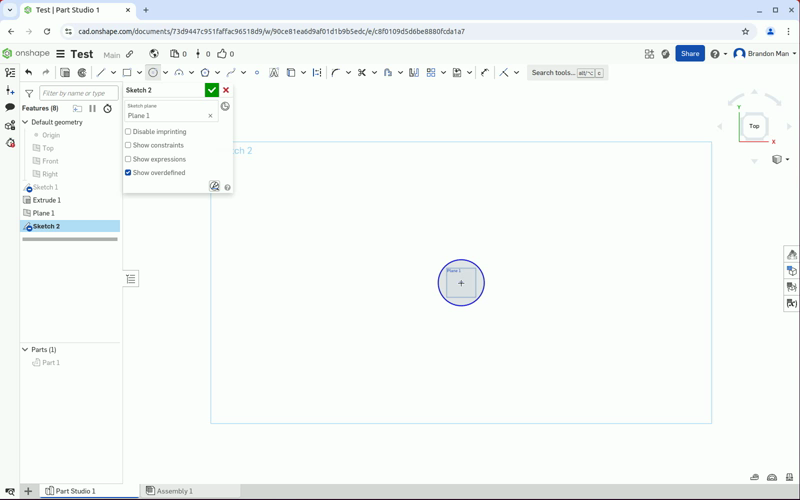
key_up(shift)
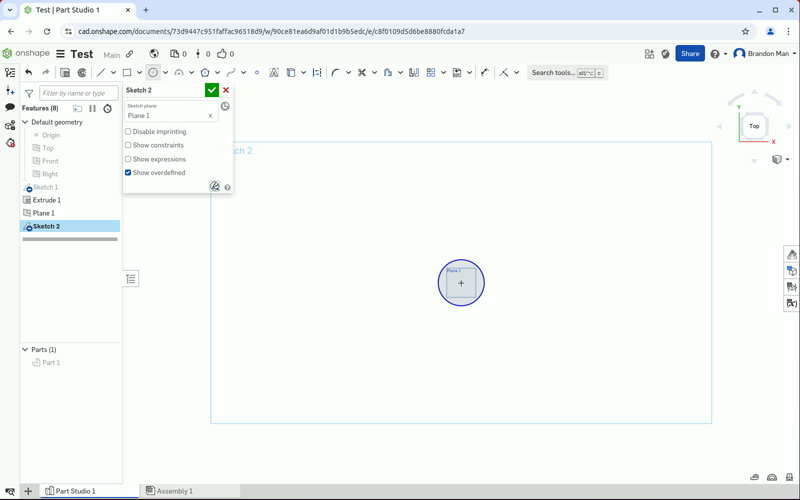
mouse_move(474, 282)
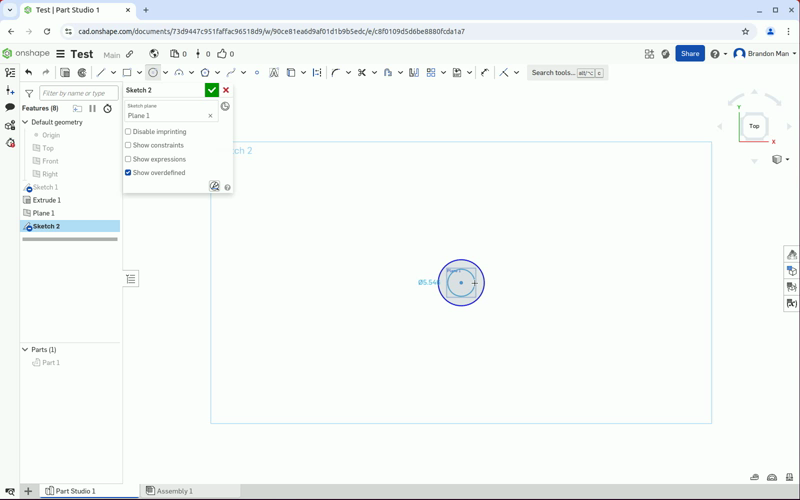
click(474, 282)
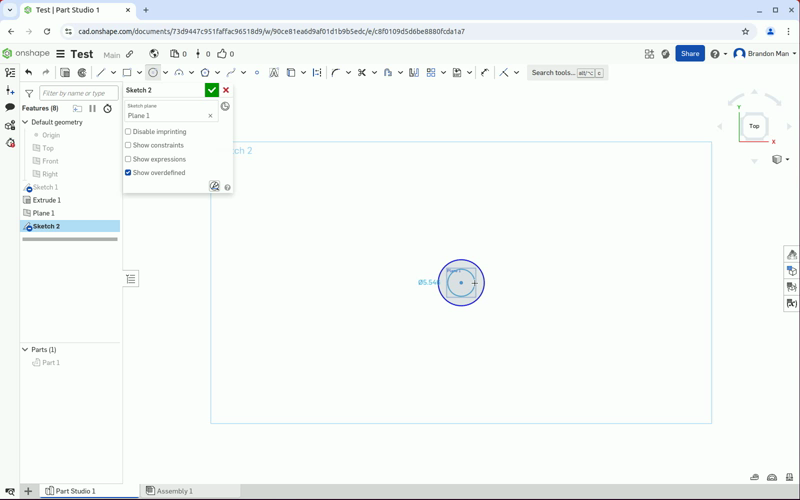
key(esc)
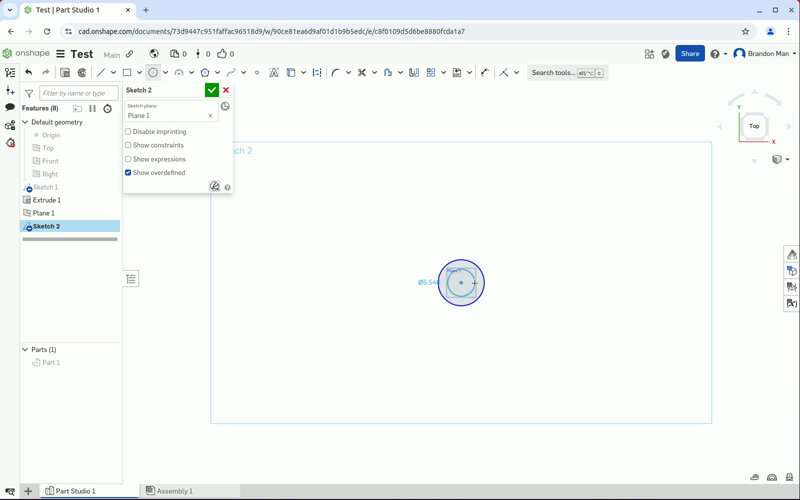
mouse_move(453, 265)
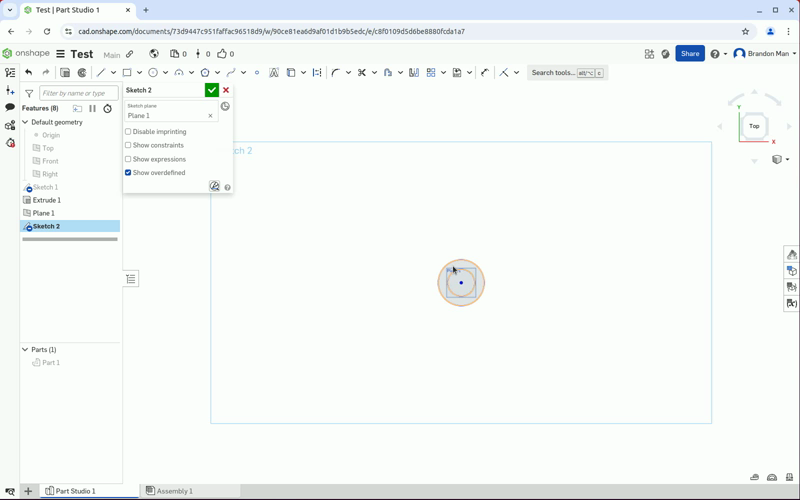
scroll(6)
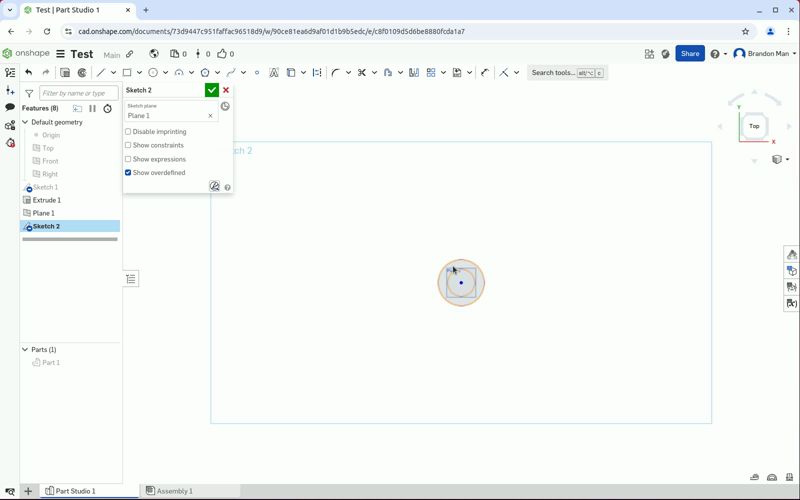
scroll(6)
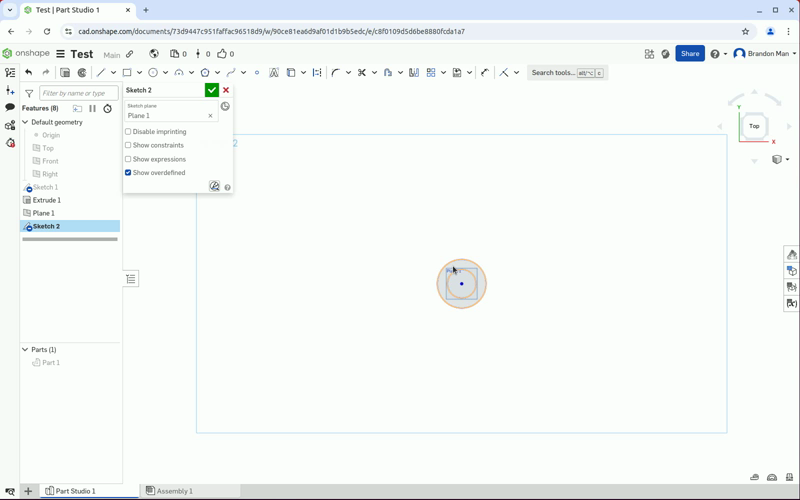
scroll(6)
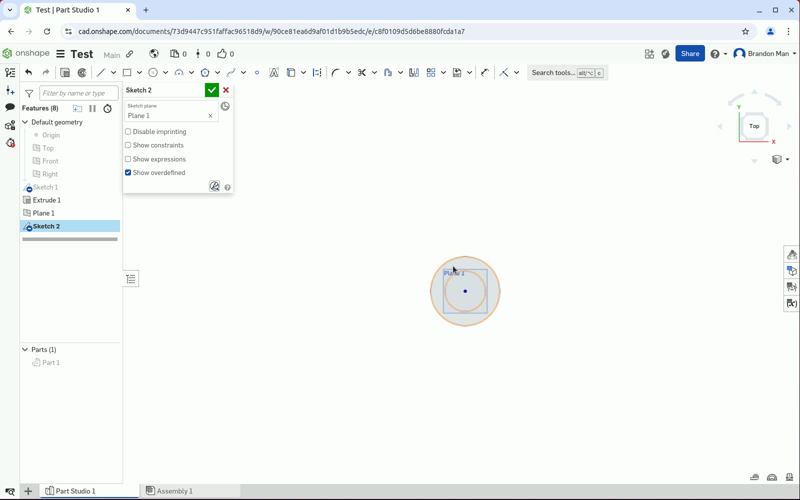
scroll(6)
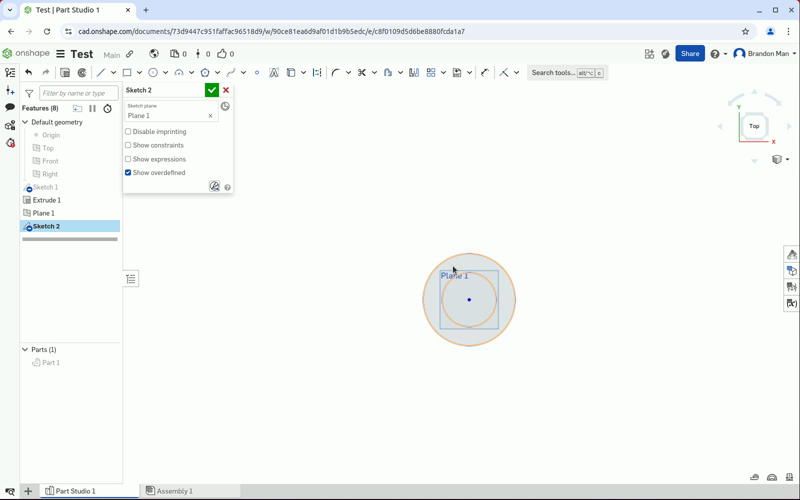
scroll(6)
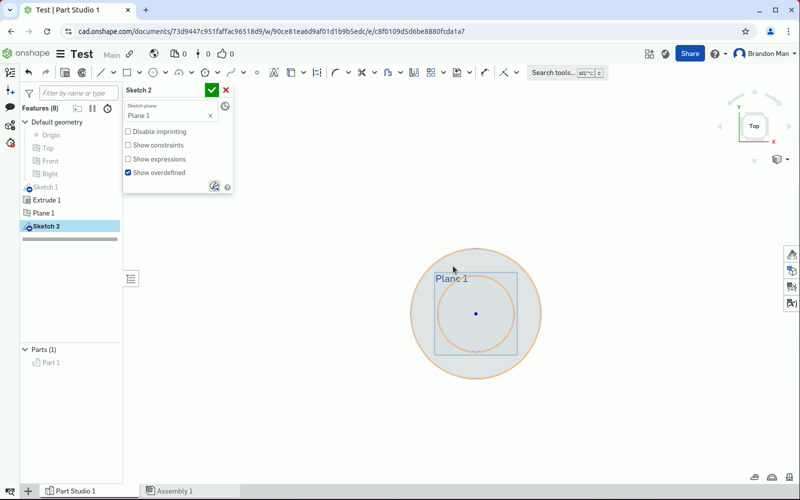
scroll(6)
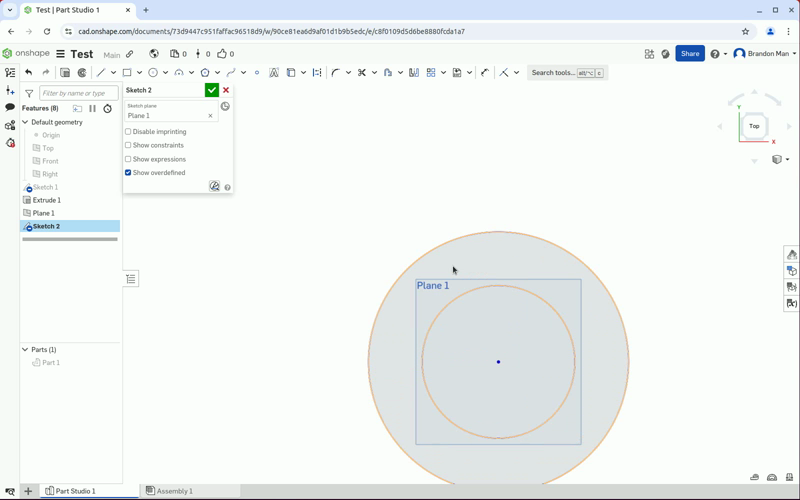
scroll(6)
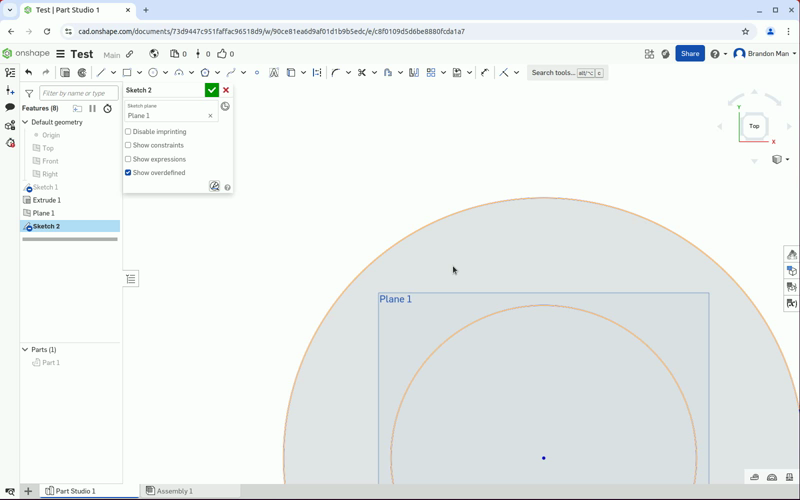
click(453, 265)
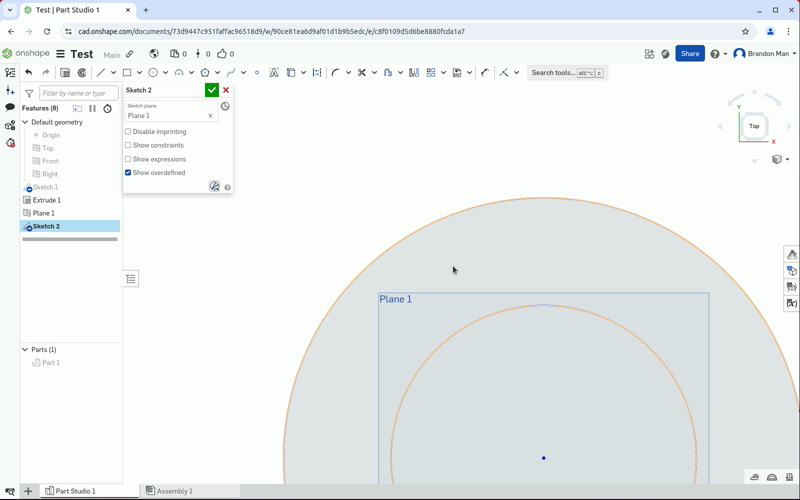
scroll(-6)
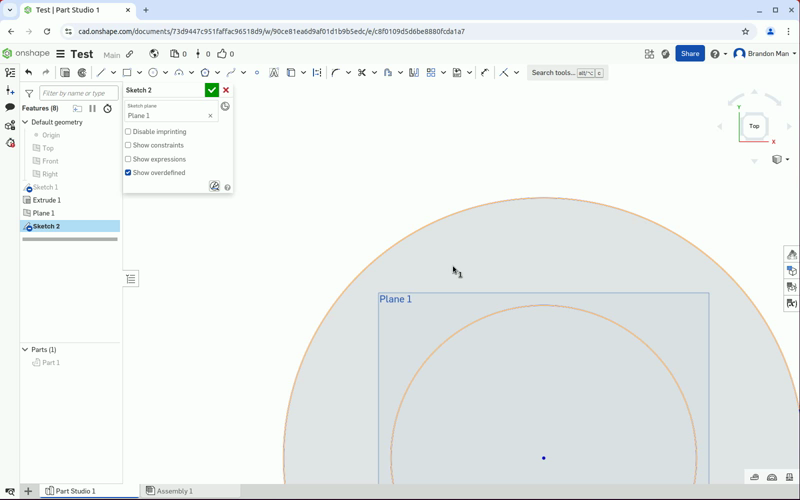
scroll(-6)
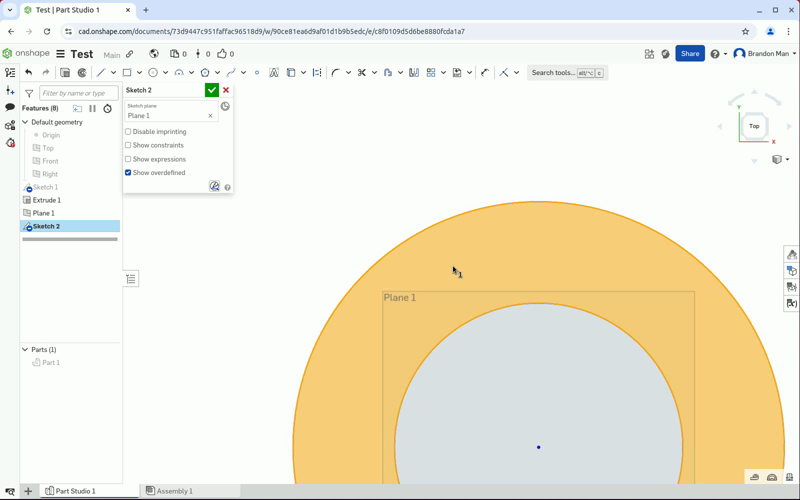
scroll(-6)
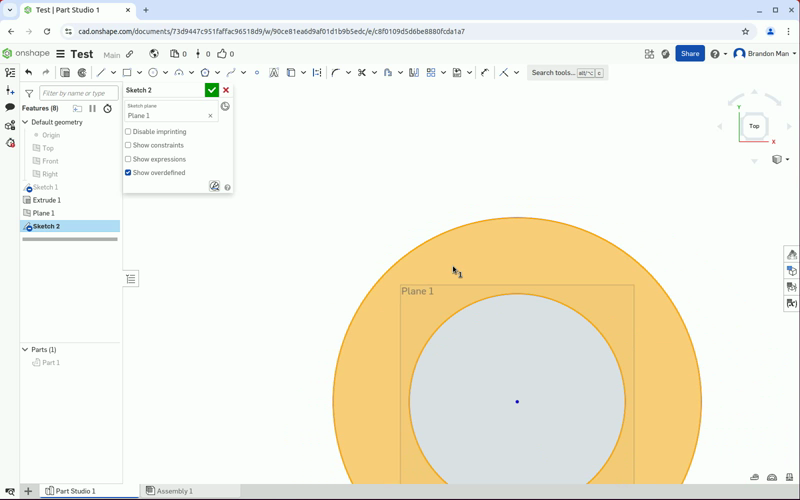
scroll(-6)
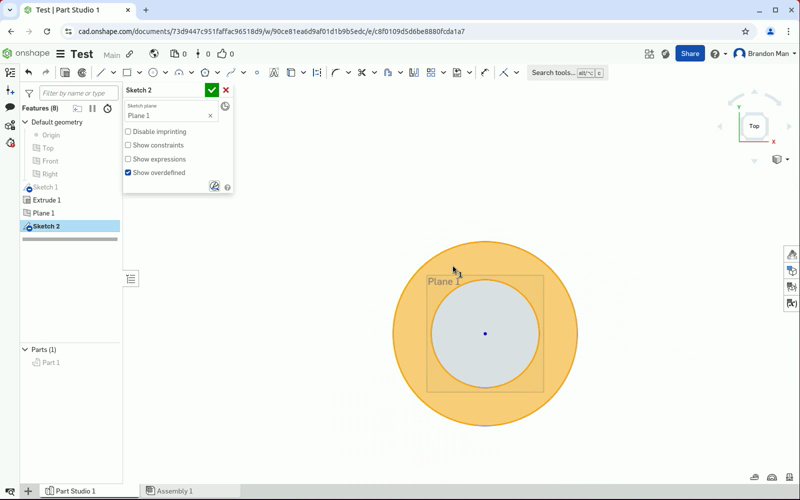
scroll(-6)
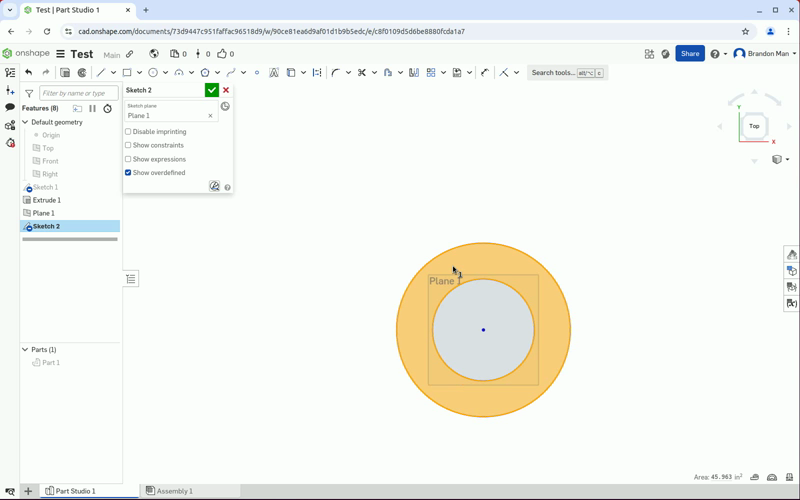
scroll(-6)
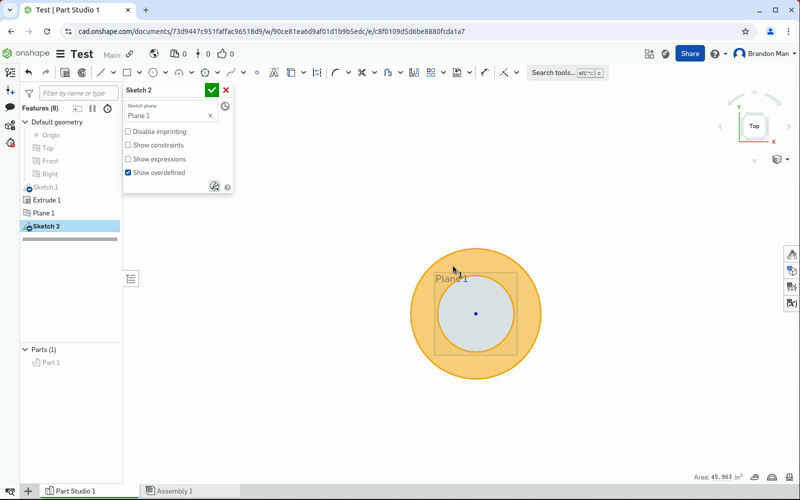
scroll(-6)
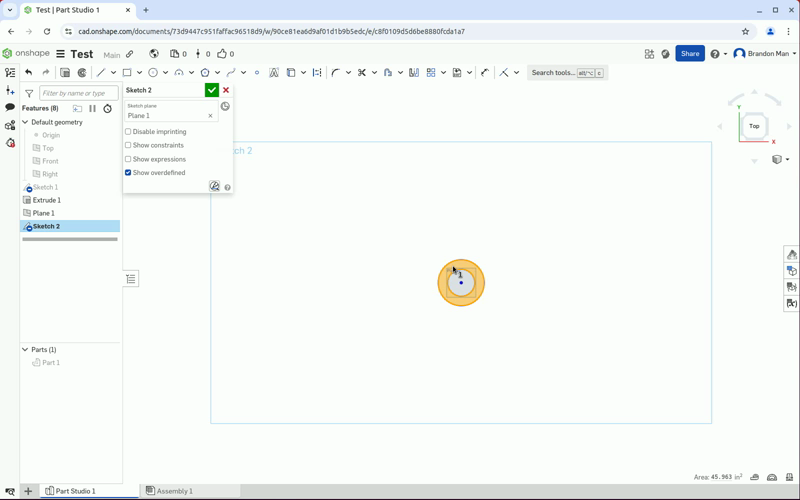
mouse_move(73, 352)
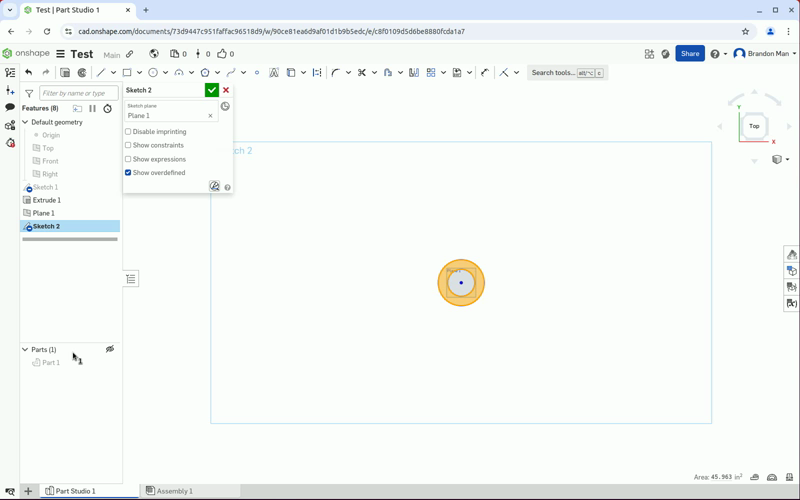
key(shift+y)
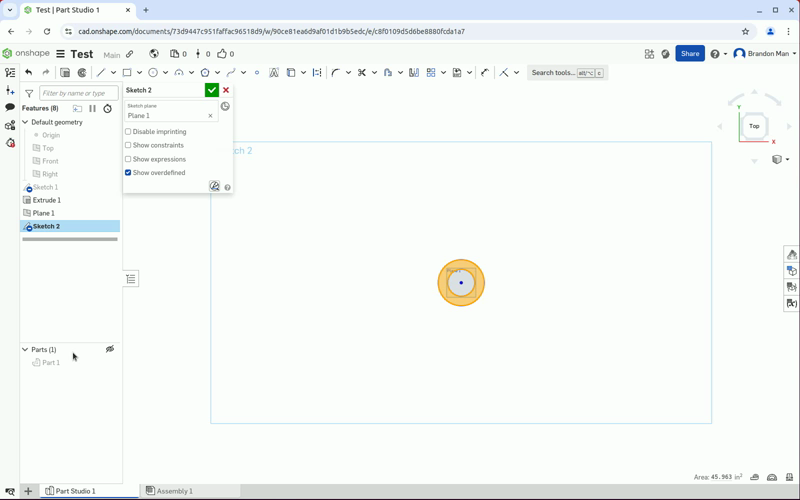
key(shift+e)
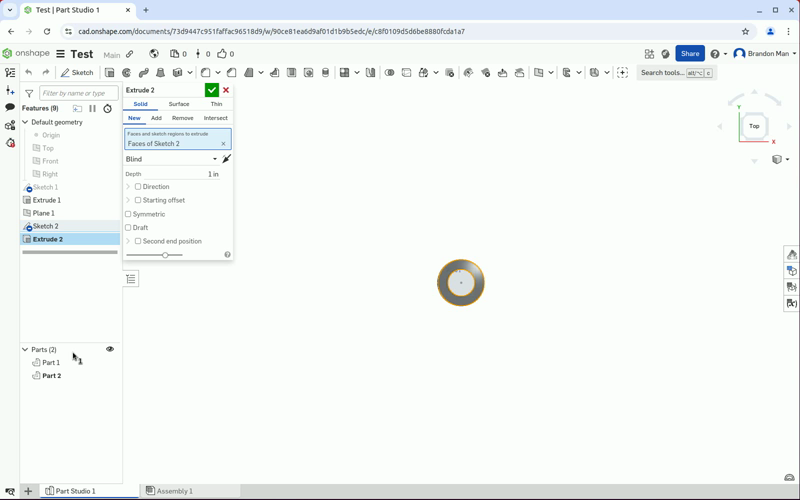
mouse_move(143, 106)
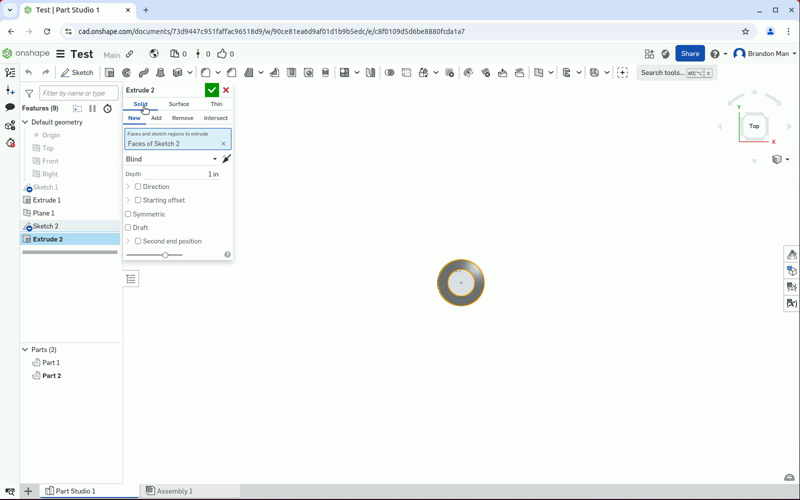
click(143, 106)
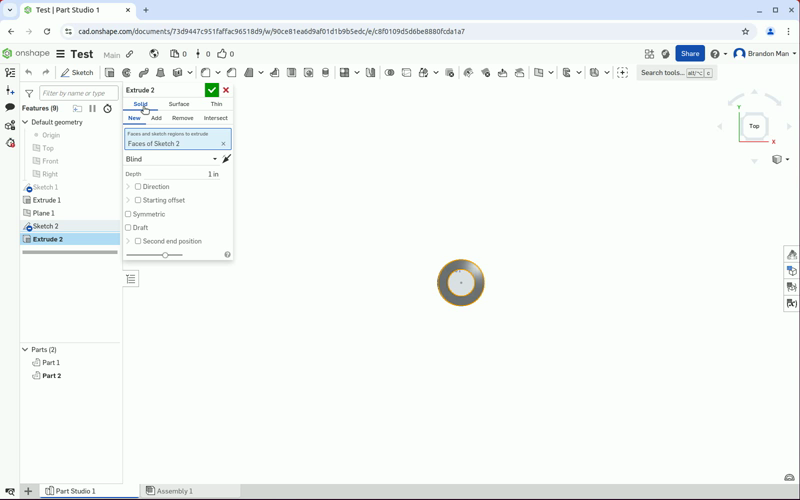
mouse_move(137, 120)
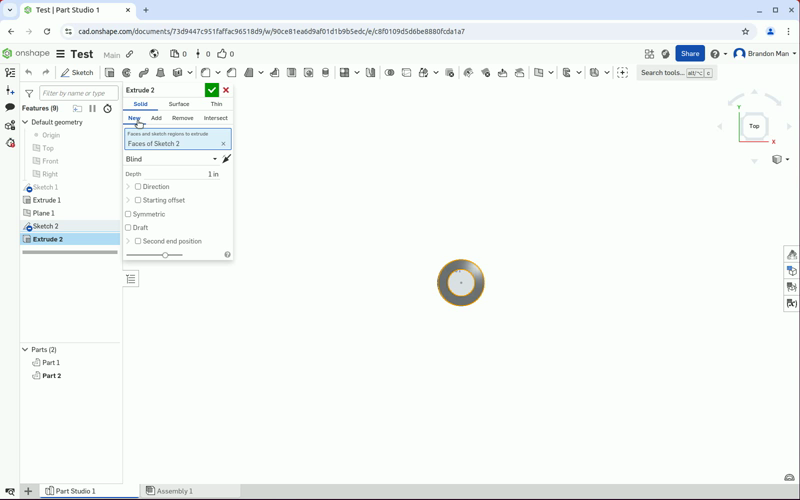
click(137, 120)
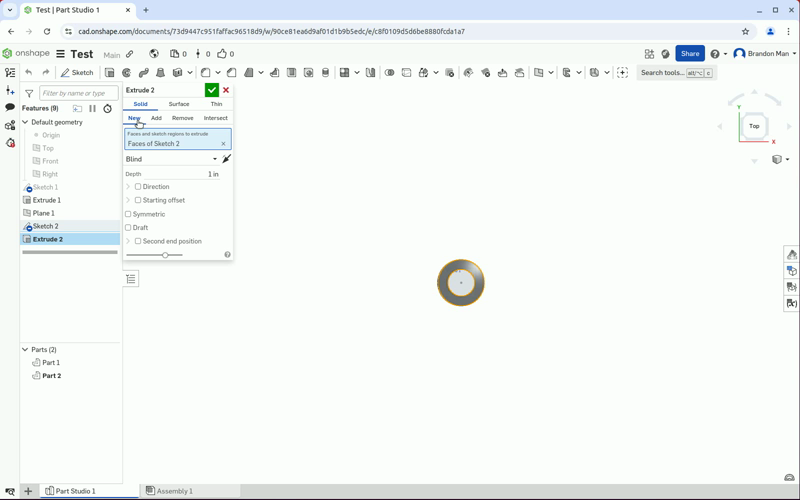
key(tab, 4)
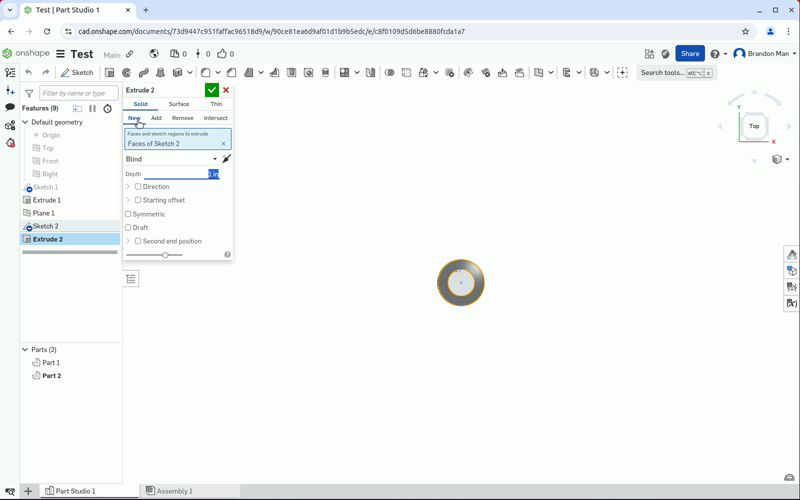
text(13.961)
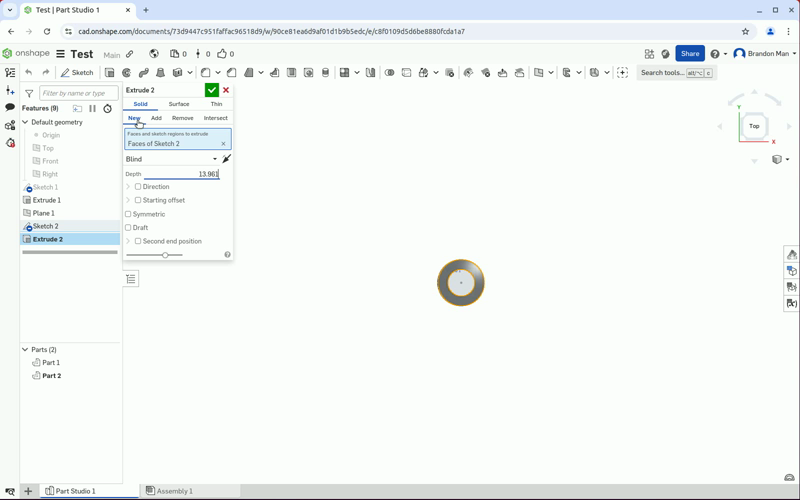
key(enter)
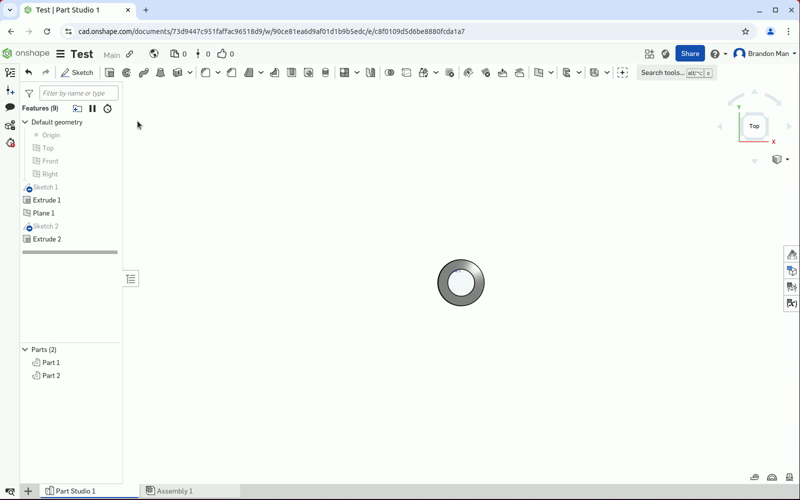
key(shift+h)
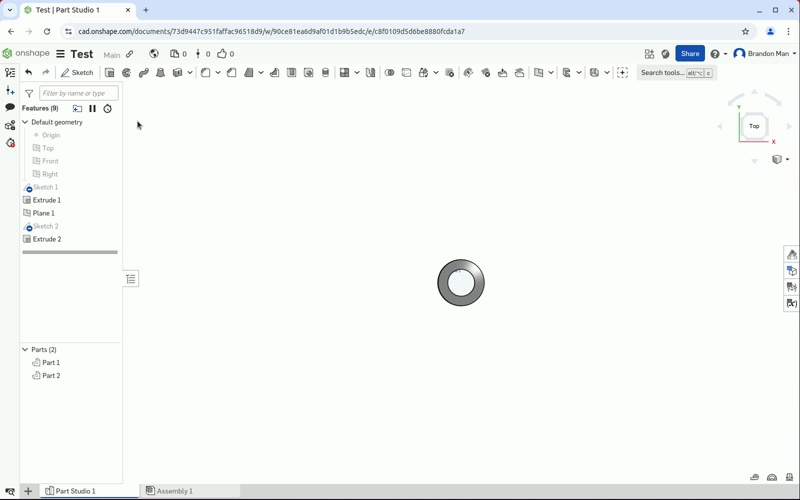
key(shift+h)
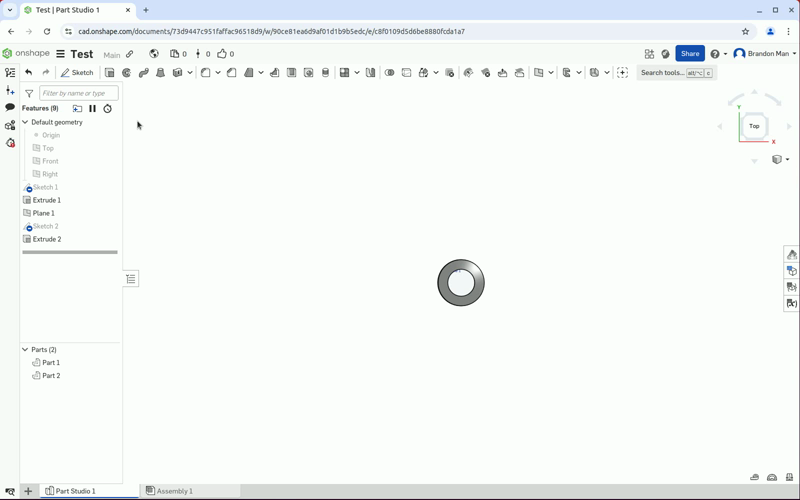
key(shift+7)
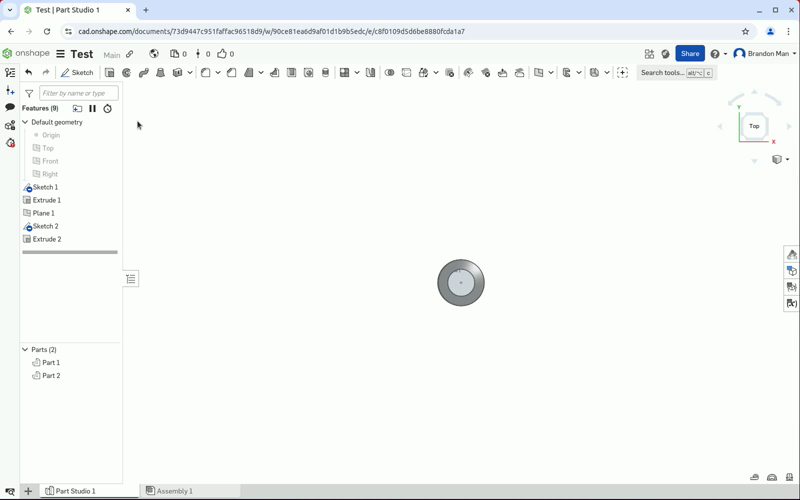
key(up, 3)
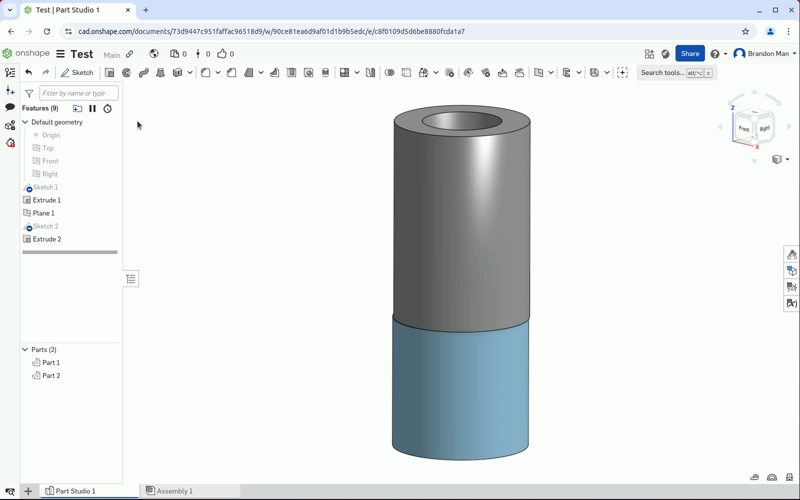
key(left, 3)
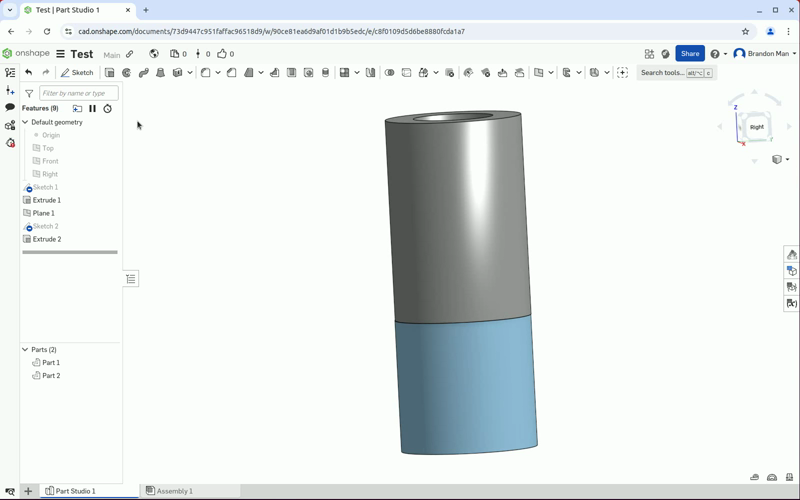
key(right, 3)
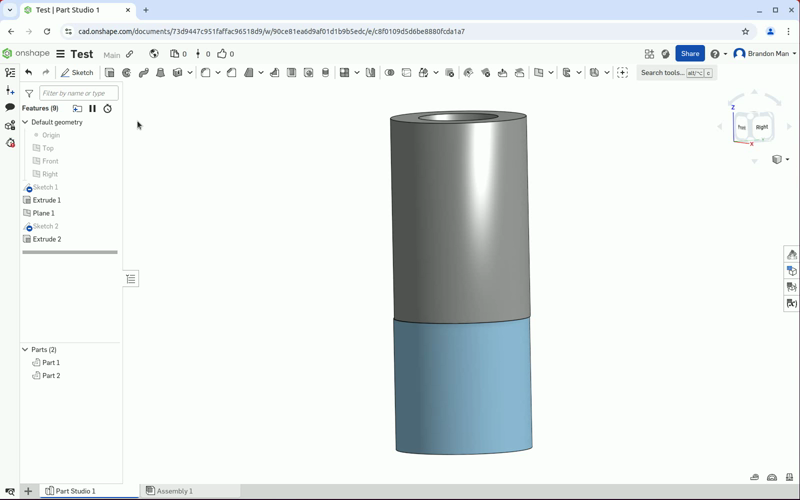
key(down, 3)
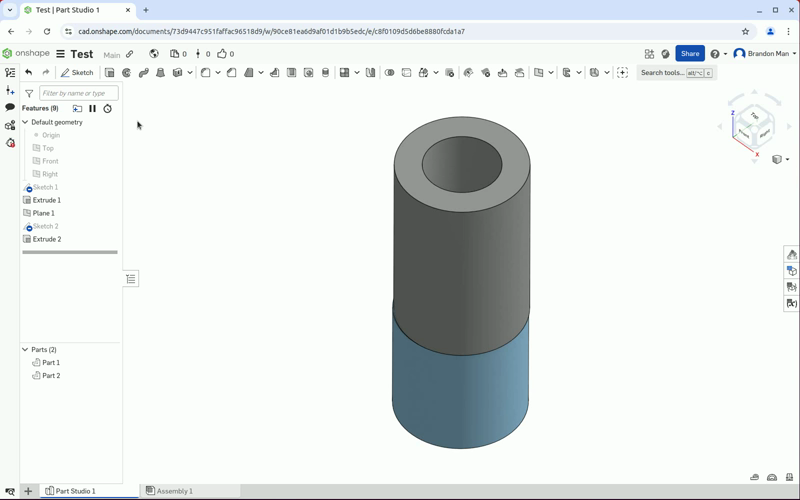
mouse_move(73, 189)
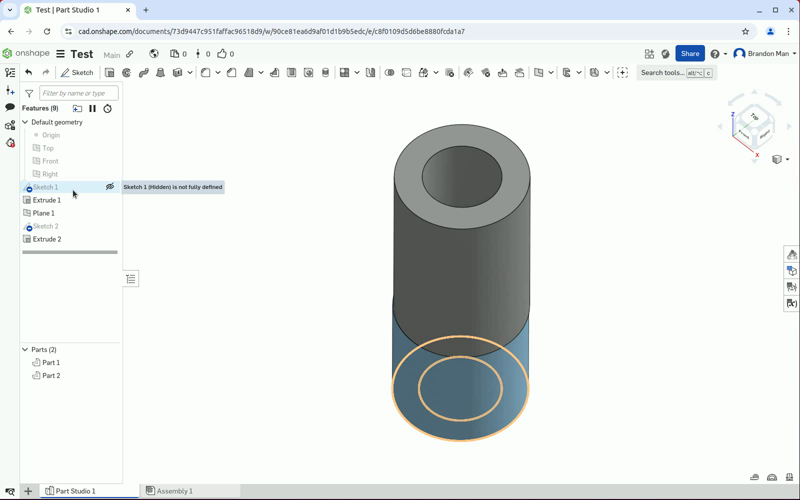
click(73, 189)